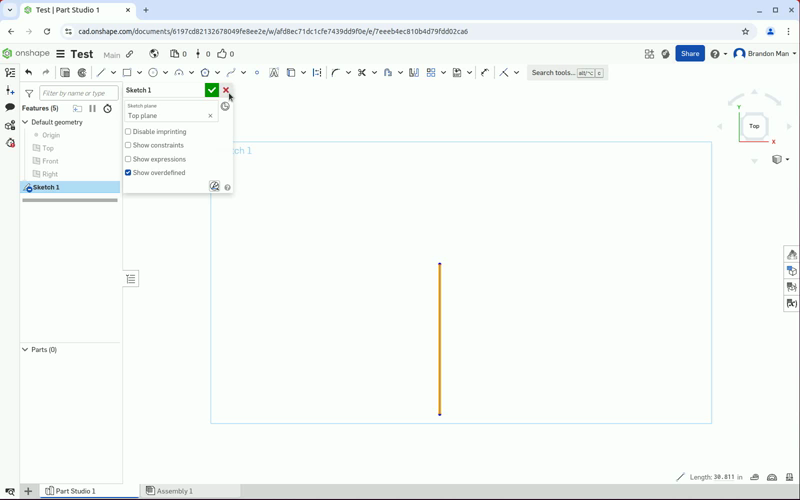
key(shift+h)
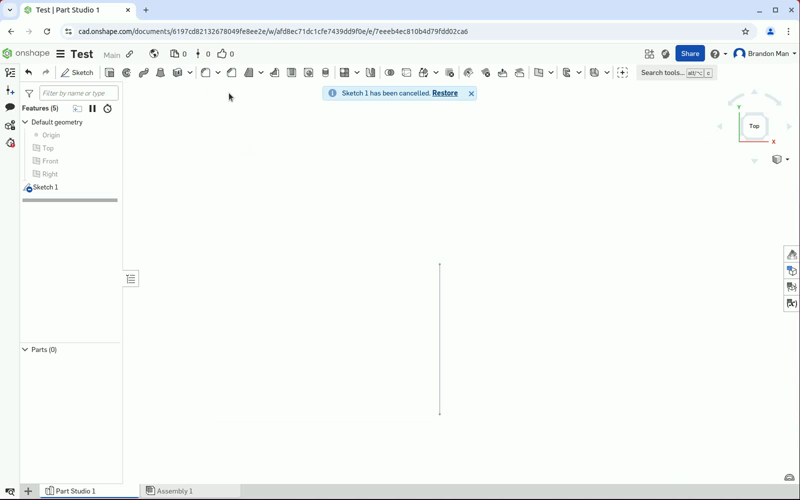
key(shift+s)
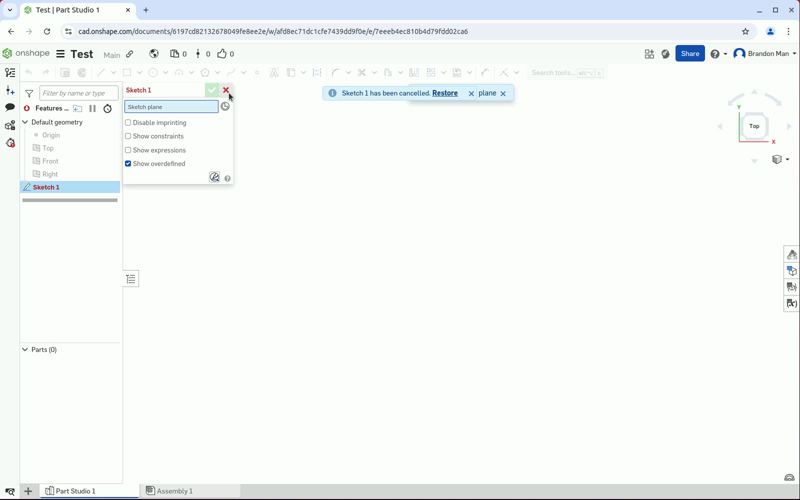
mouse_move(73, 150)
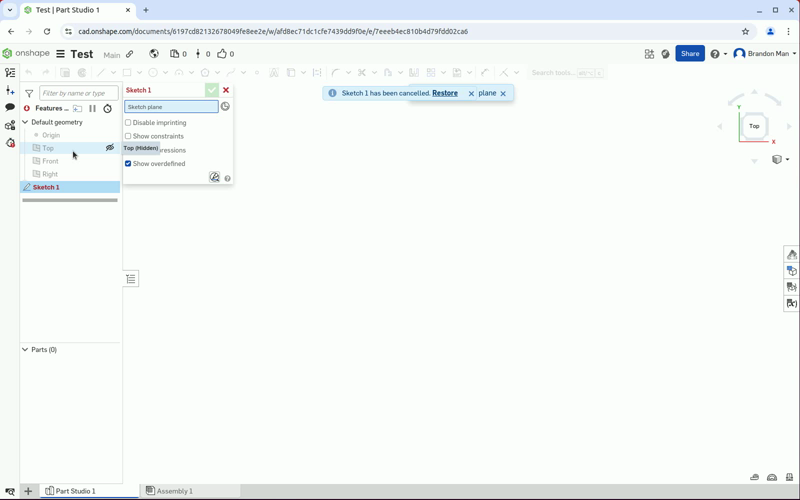
click(73, 150)
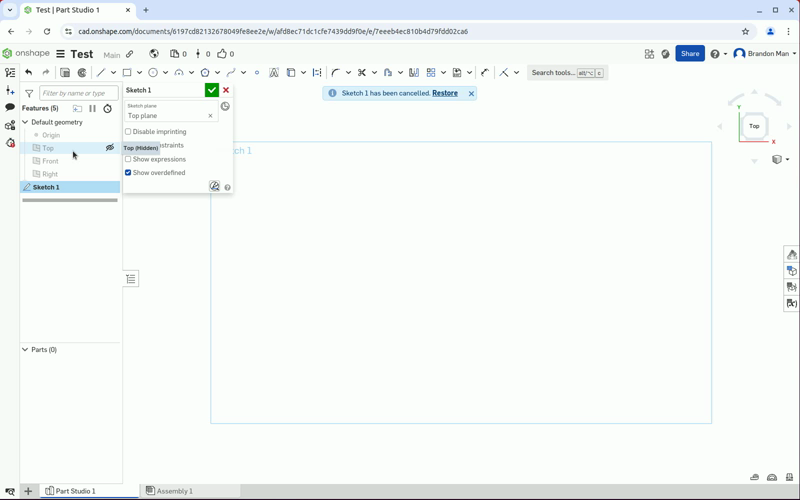
mouse_move(73, 352)
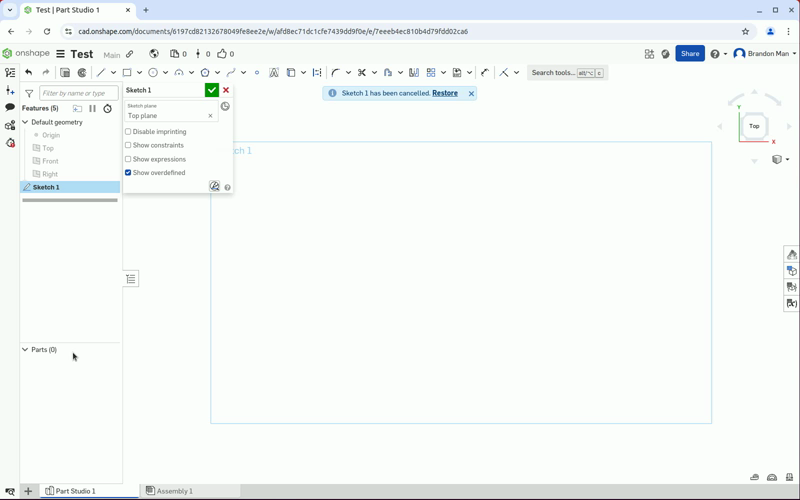
key(y)
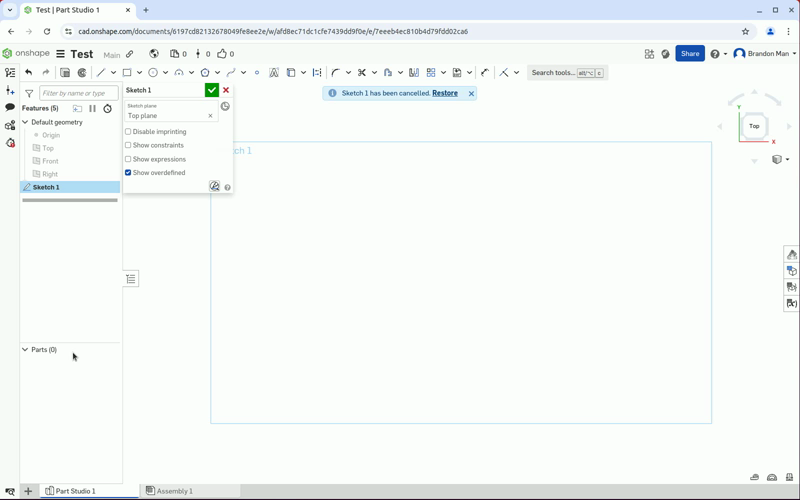
key(c)
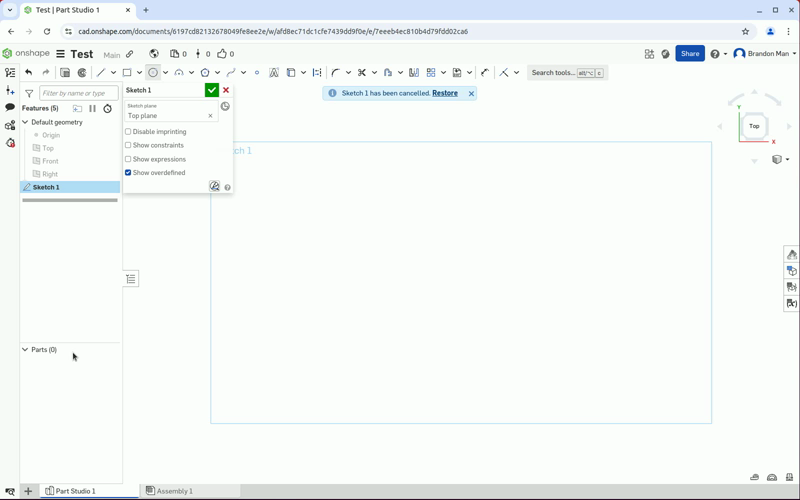
key_down(shift)
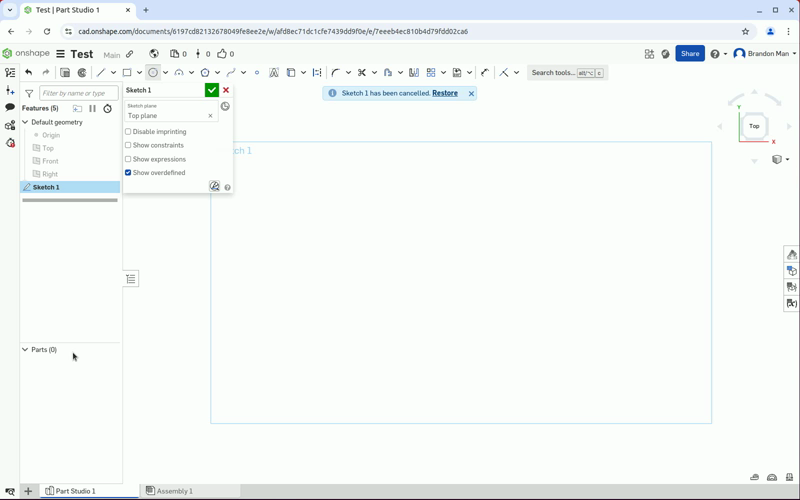
mouse_move(461, 282)
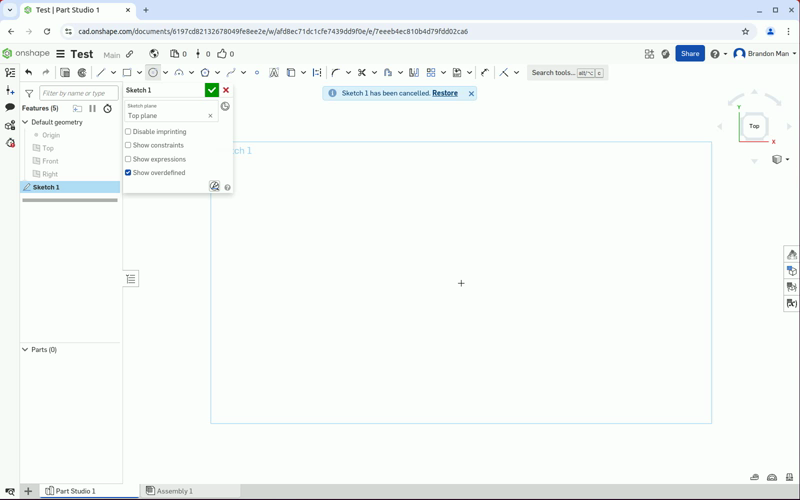
click(461, 282)
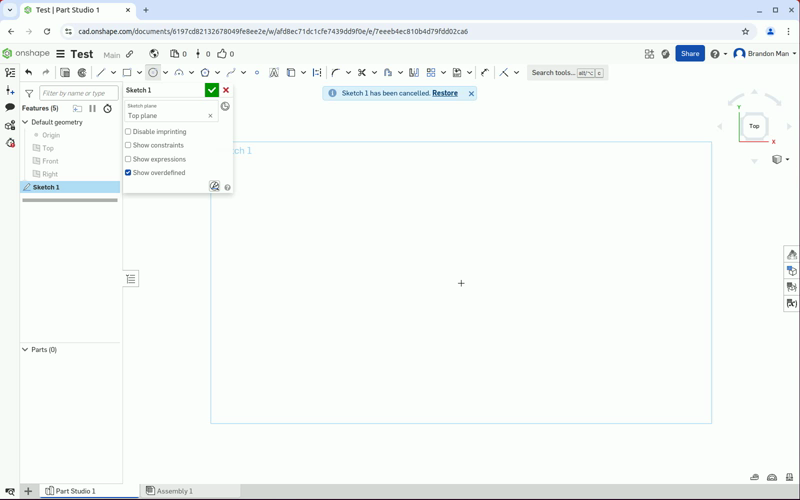
key_up(shift)
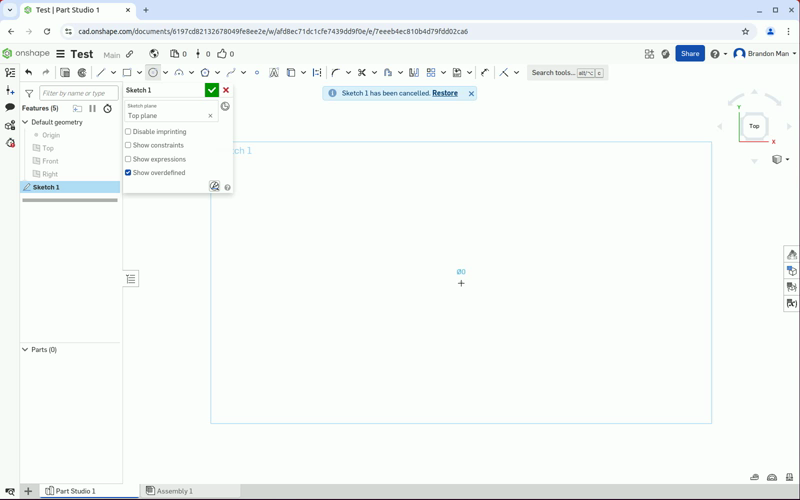
mouse_move(463, 282)
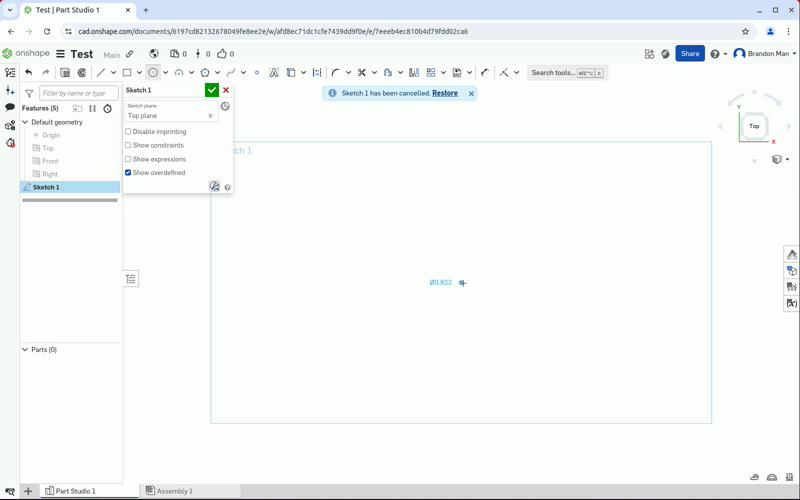
scroll(6)
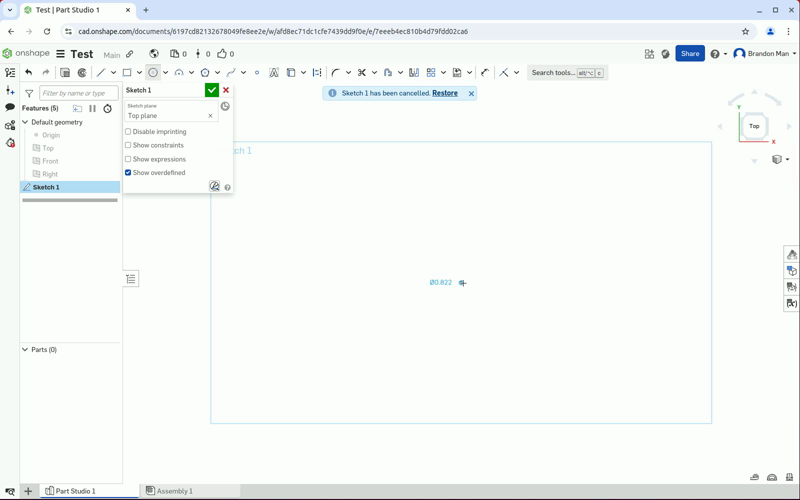
scroll(6)
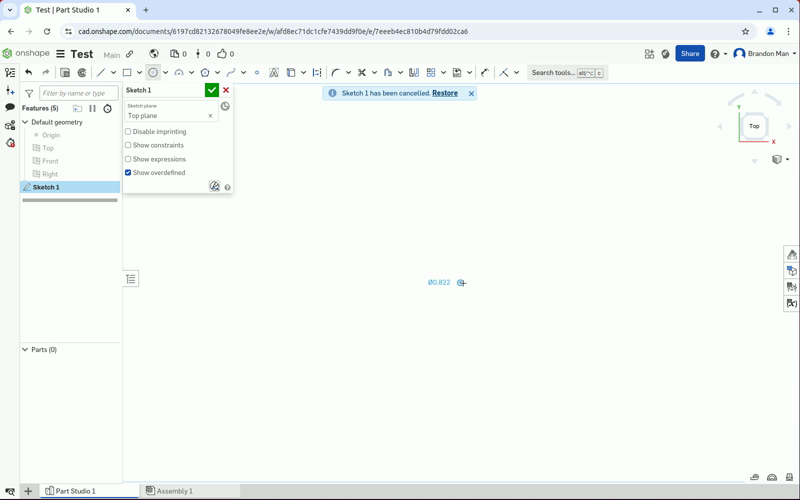
scroll(6)
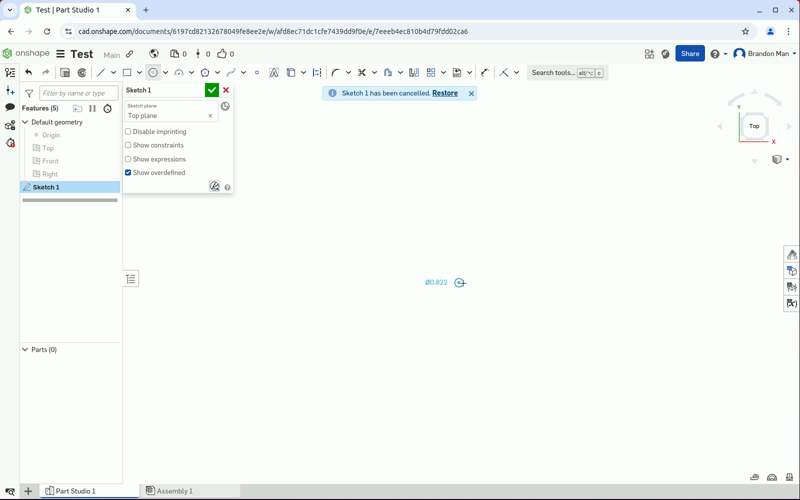
scroll(6)
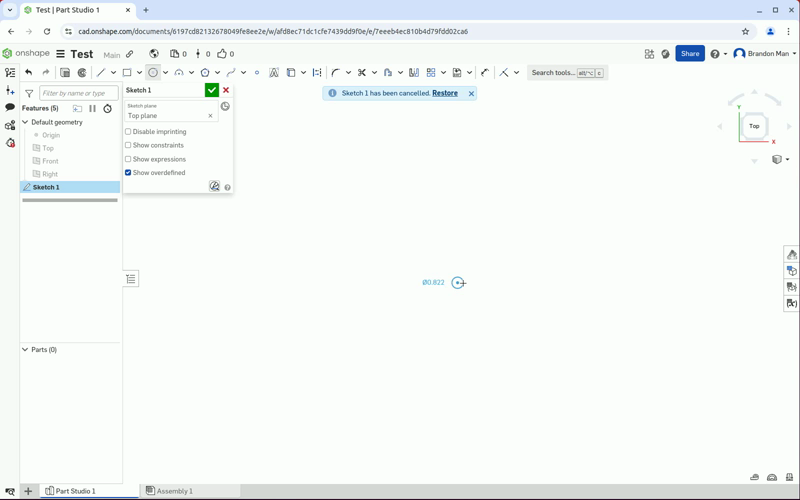
scroll(6)
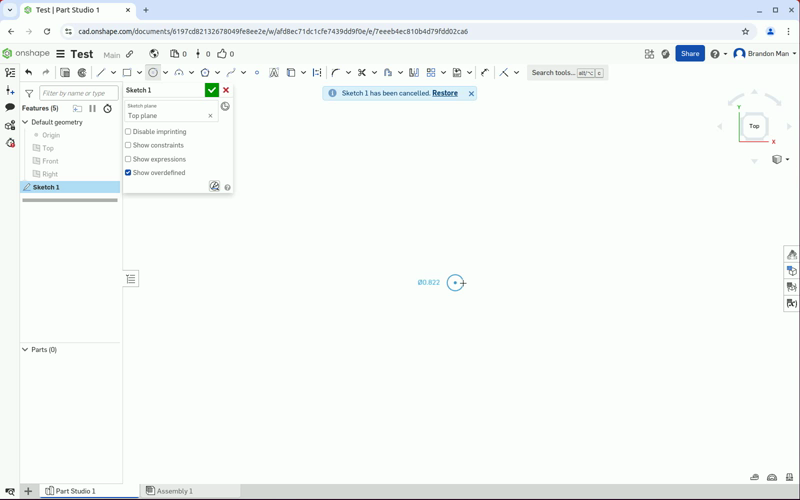
scroll(6)
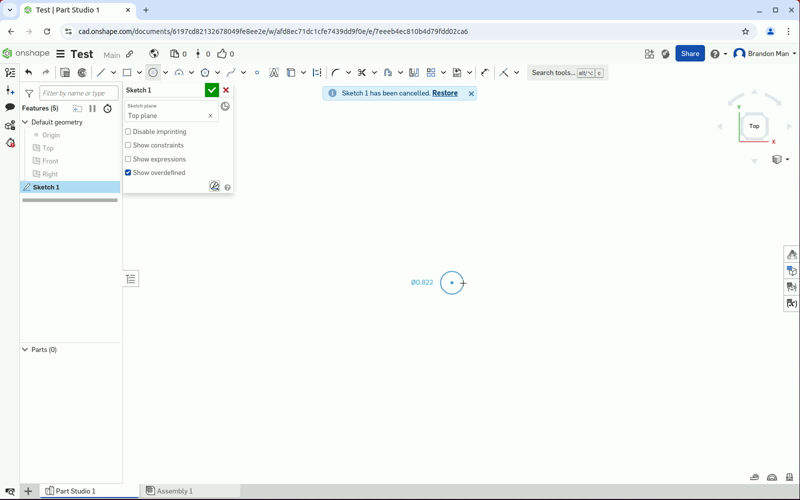
scroll(6)
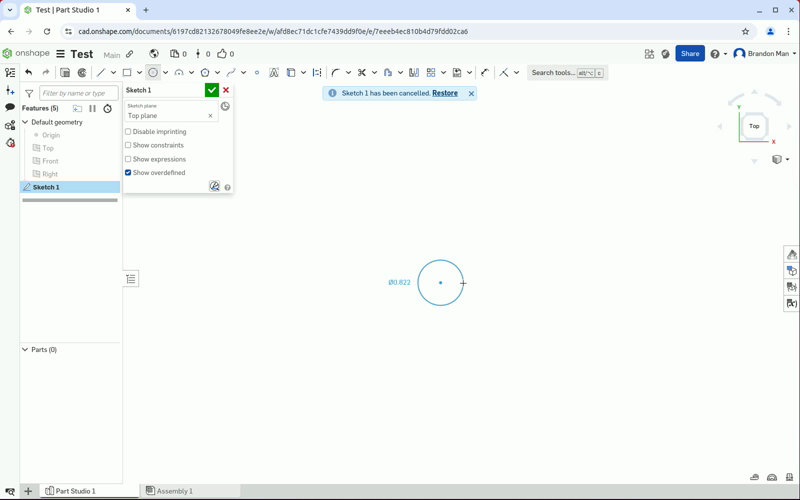
click(463, 282)
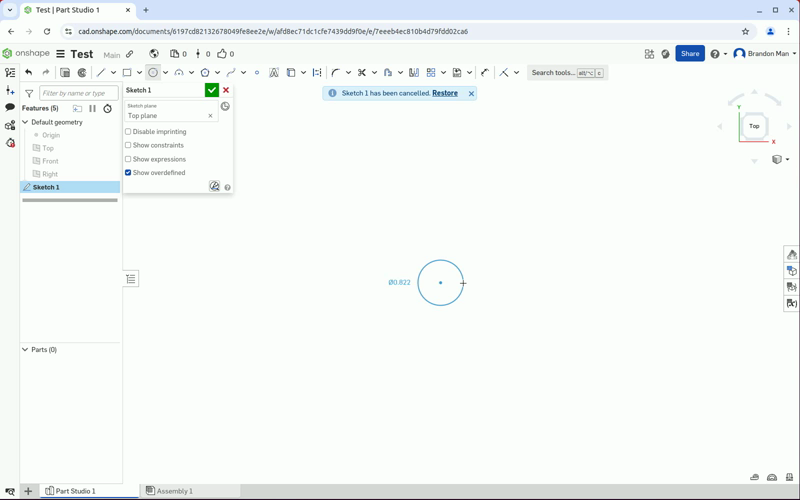
scroll(-6)
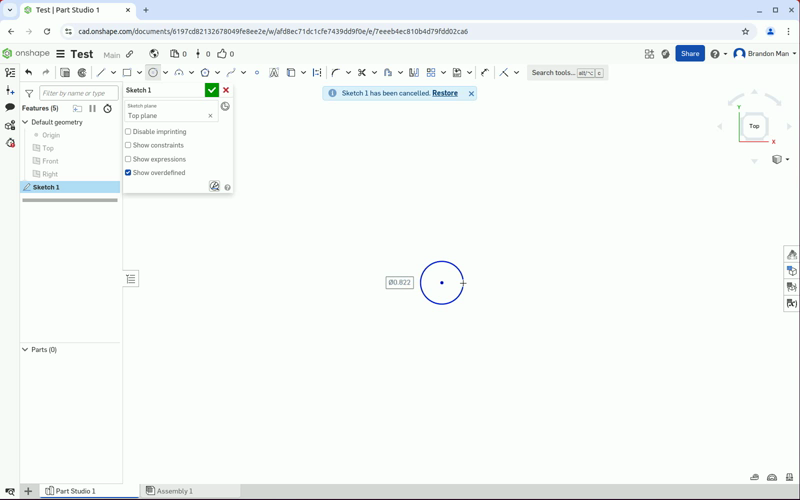
scroll(-6)
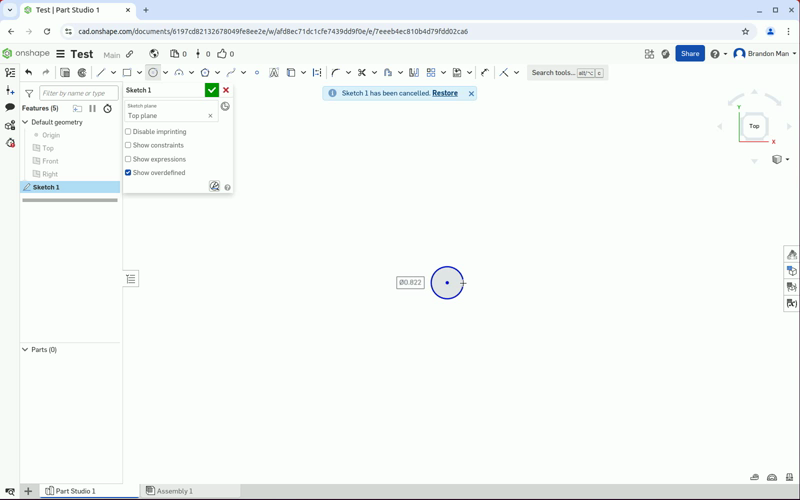
scroll(-6)
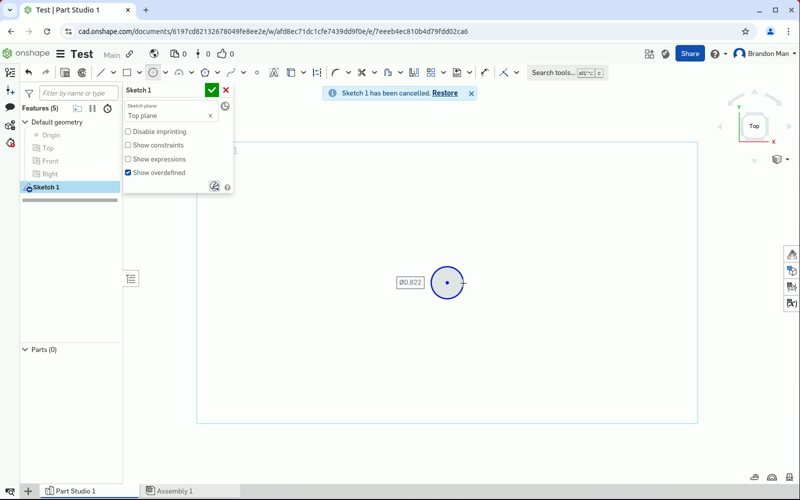
scroll(-6)
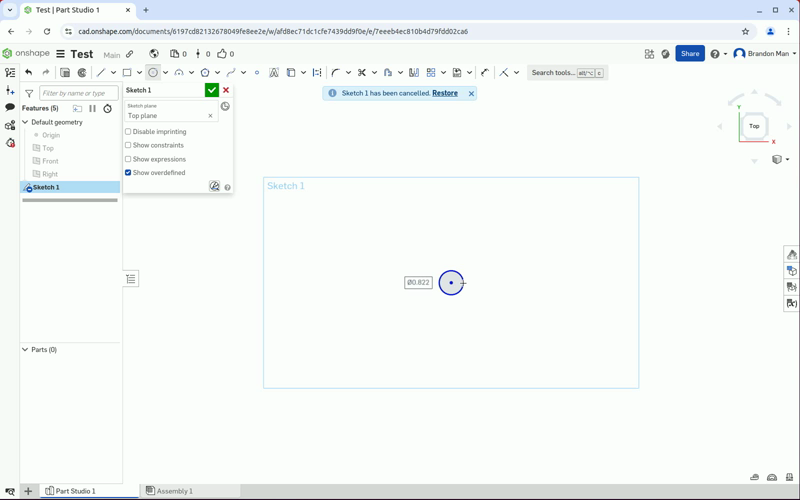
scroll(-6)
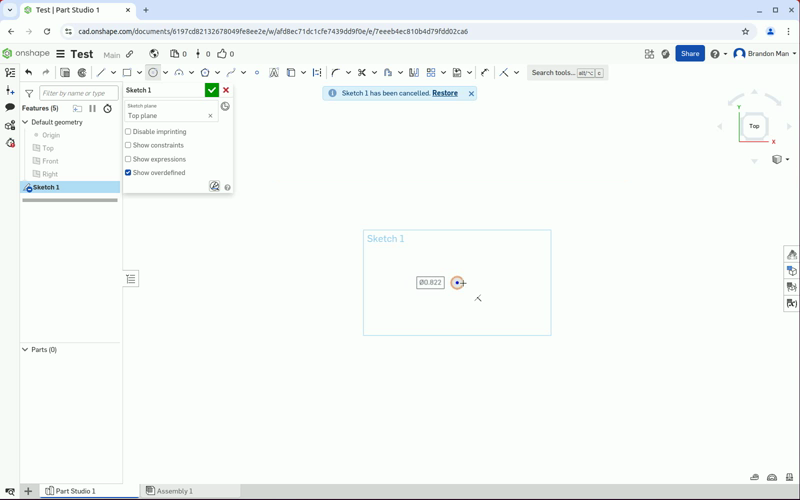
scroll(-6)
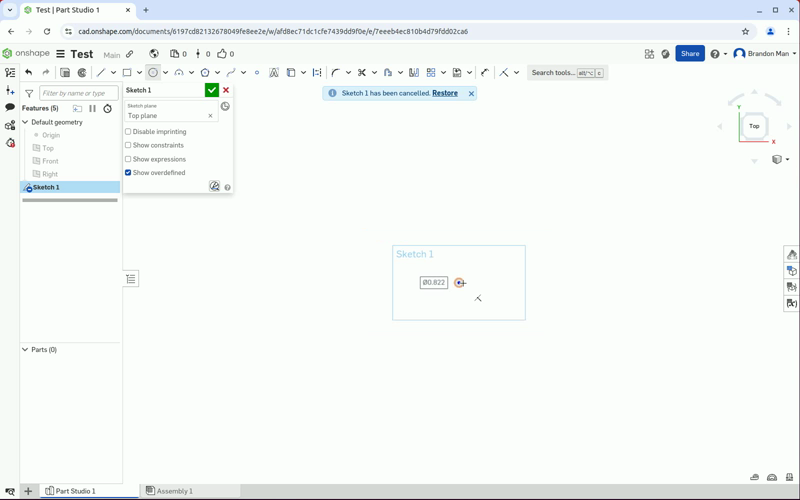
scroll(-6)
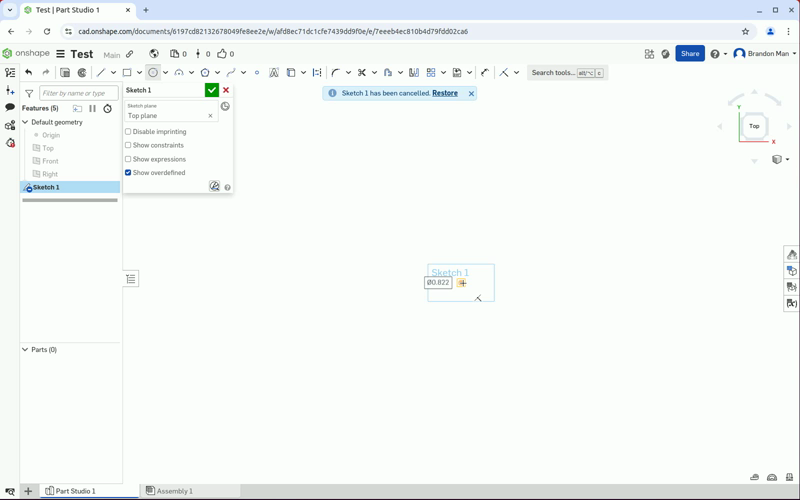
key(esc)
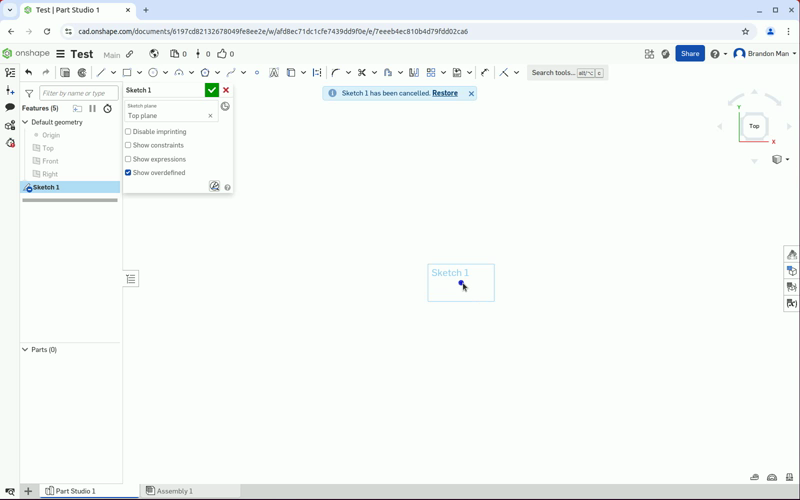
mouse_move(462, 281)
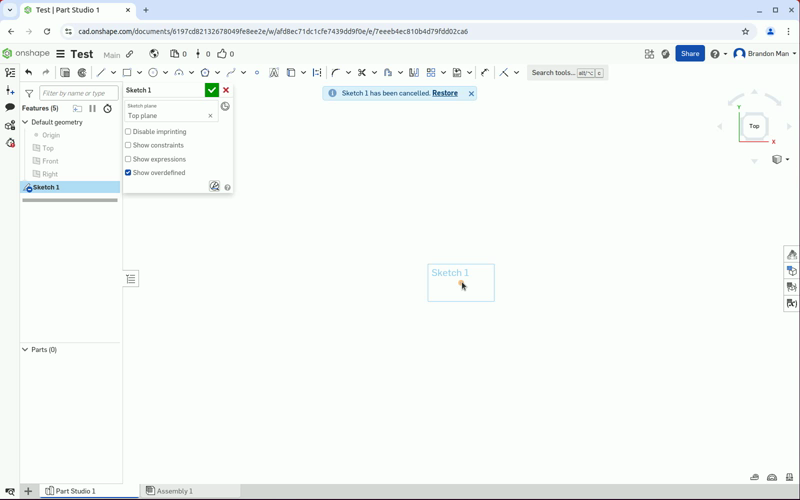
scroll(6)
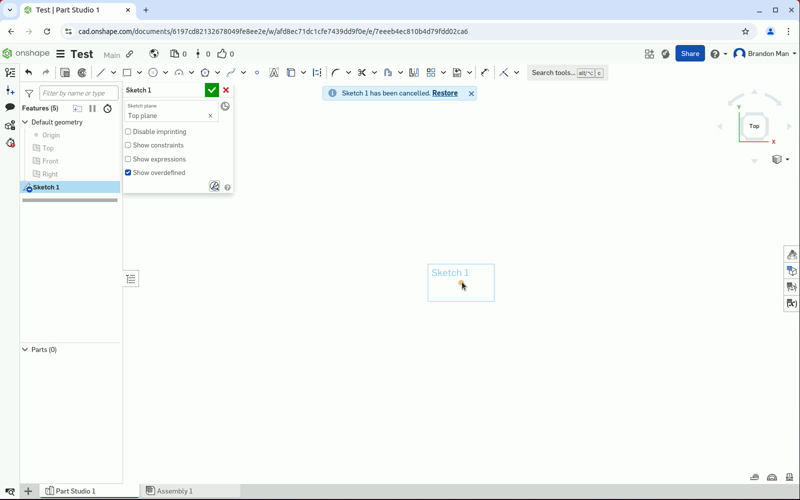
scroll(6)
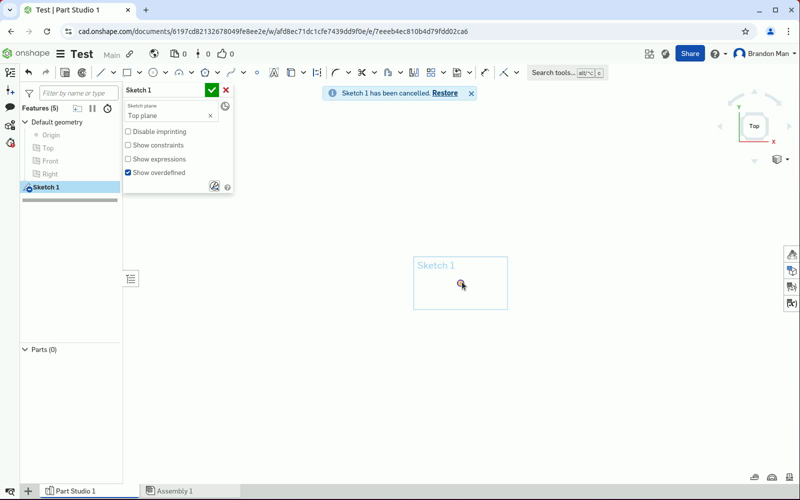
scroll(6)
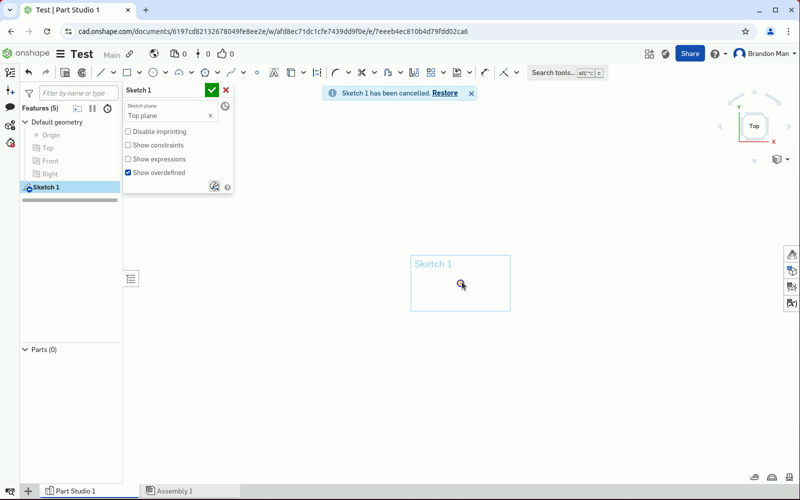
scroll(6)
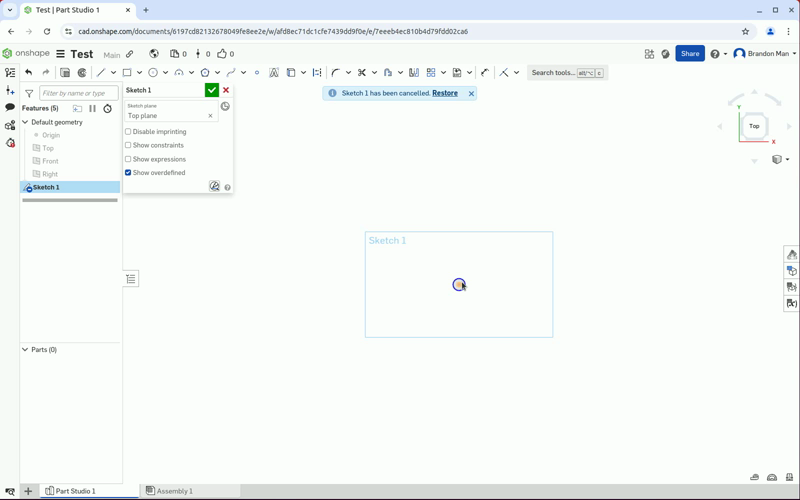
scroll(6)
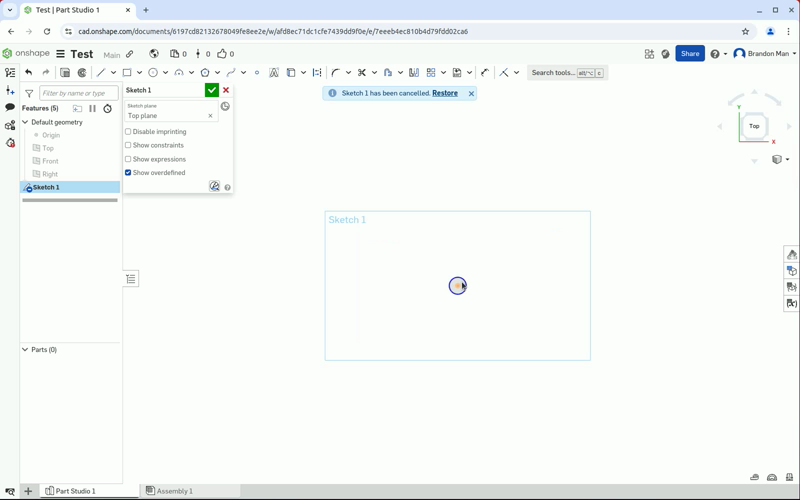
scroll(6)
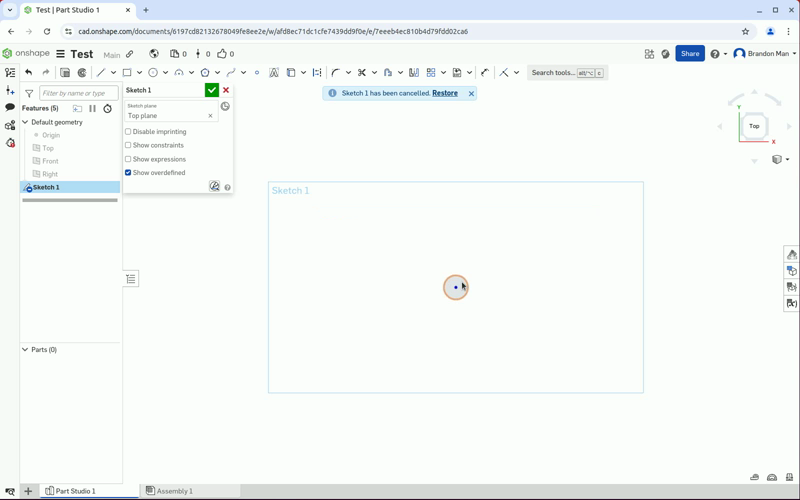
scroll(6)
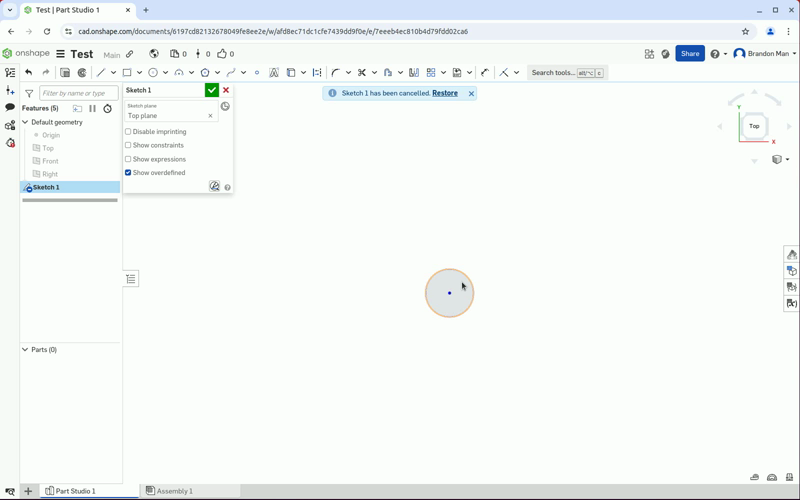
click(462, 281)
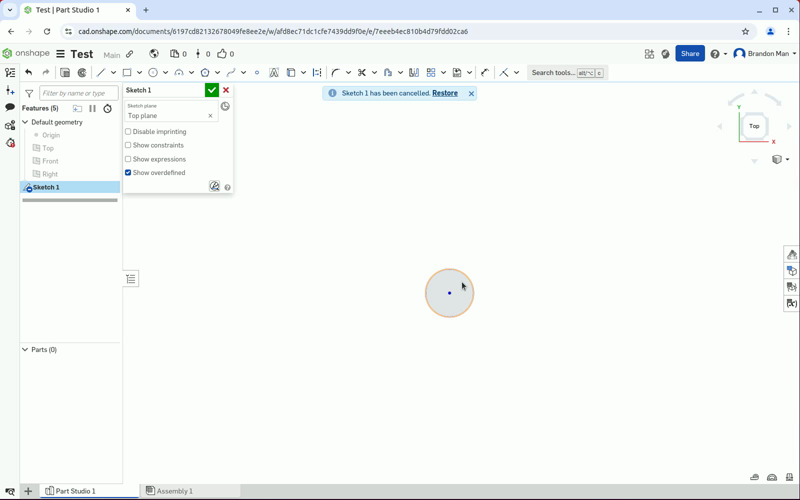
scroll(-6)
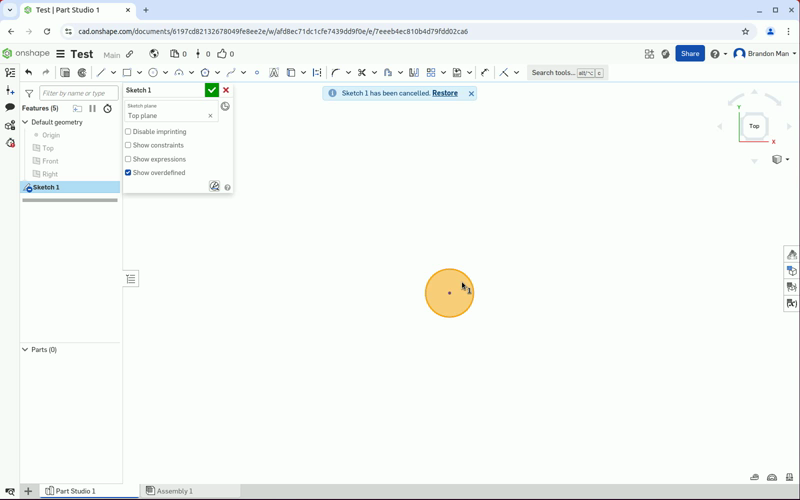
scroll(-6)
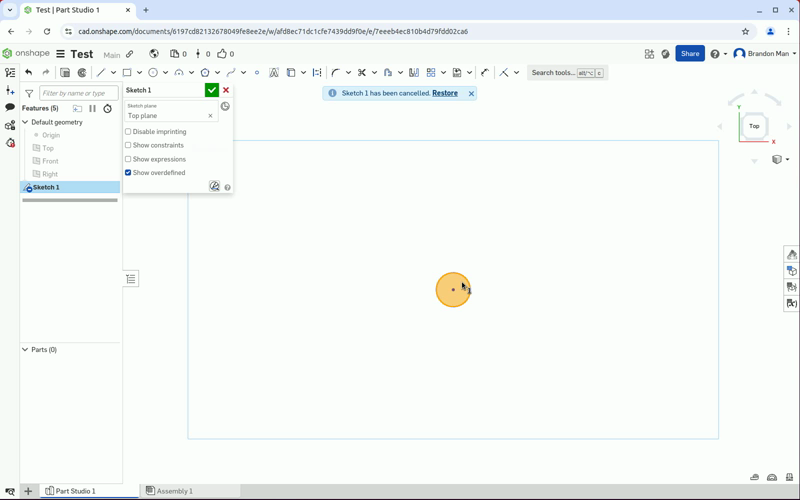
scroll(-6)
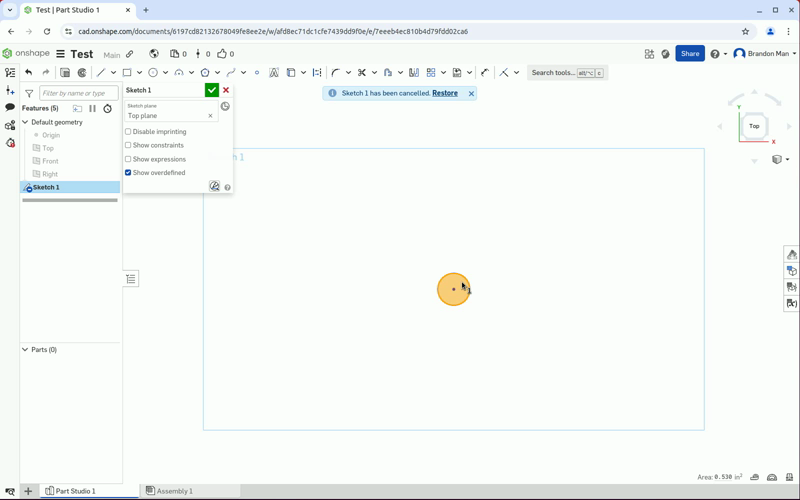
scroll(-6)
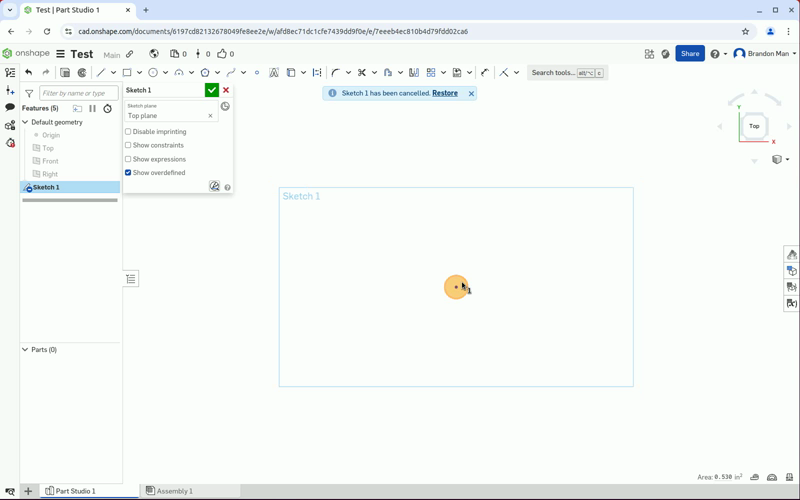
scroll(-6)
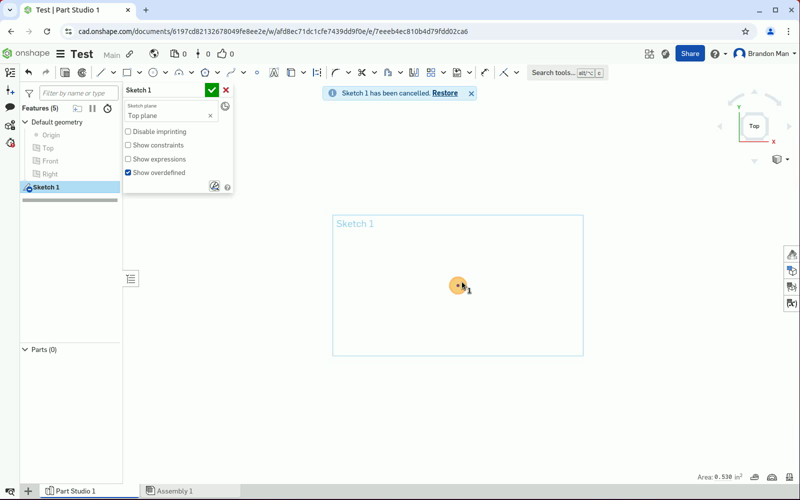
scroll(-6)
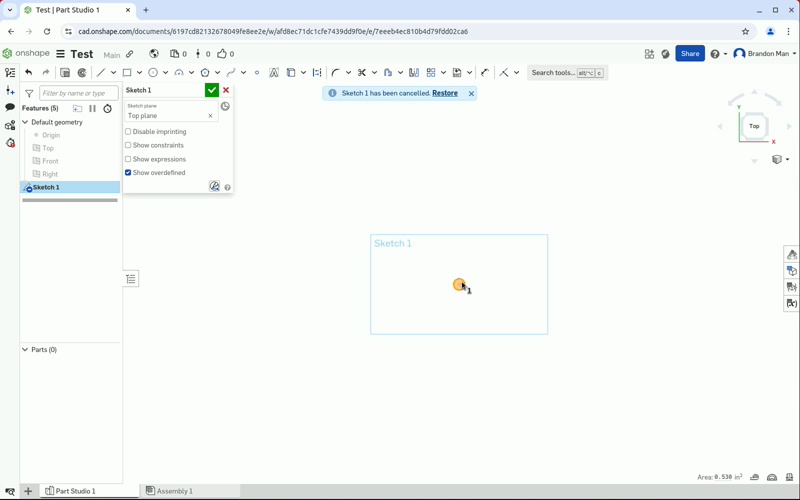
scroll(-6)
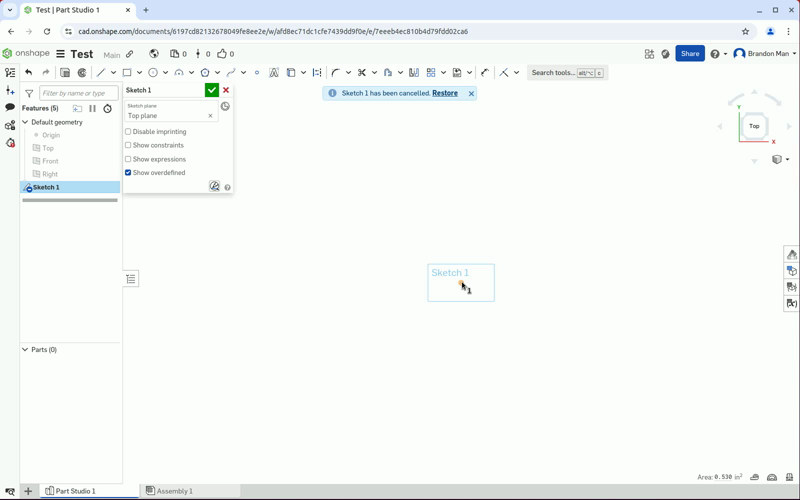
mouse_move(73, 352)
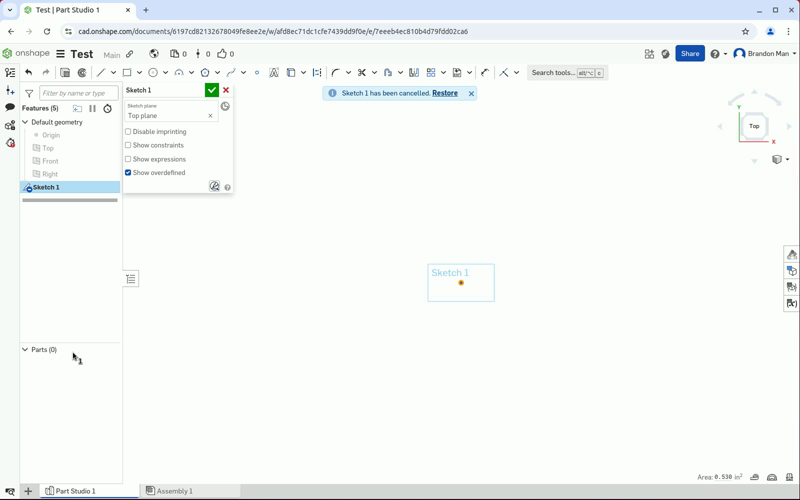
key(shift+y)
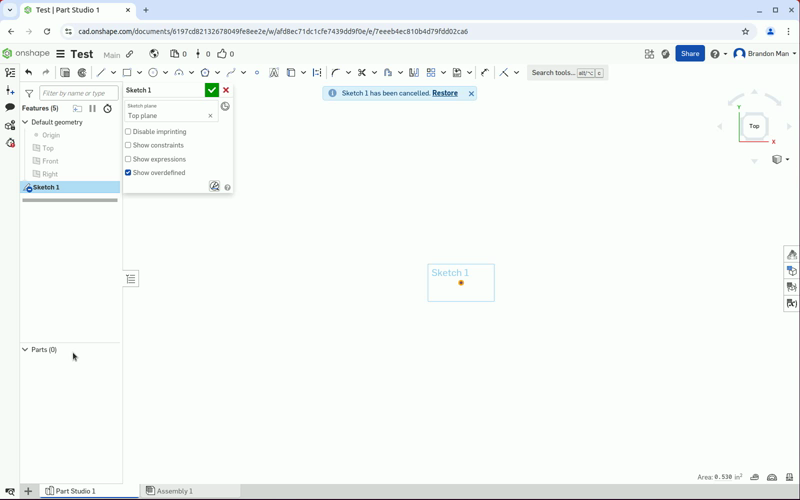
key(shift+e)
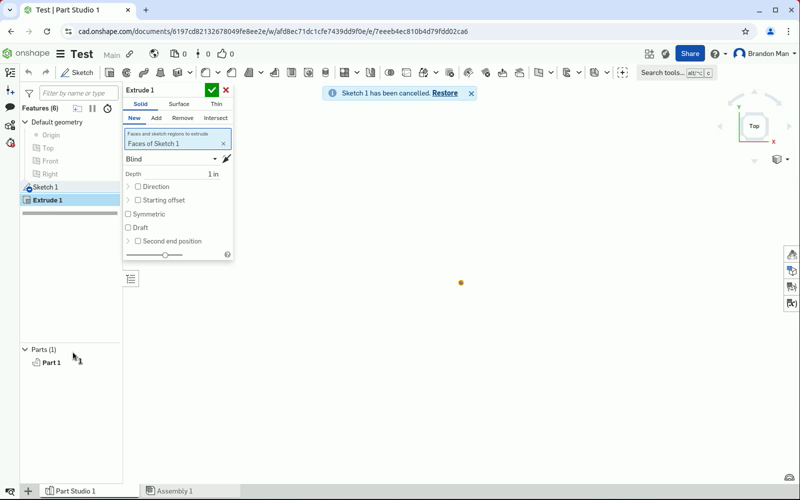
mouse_move(143, 106)
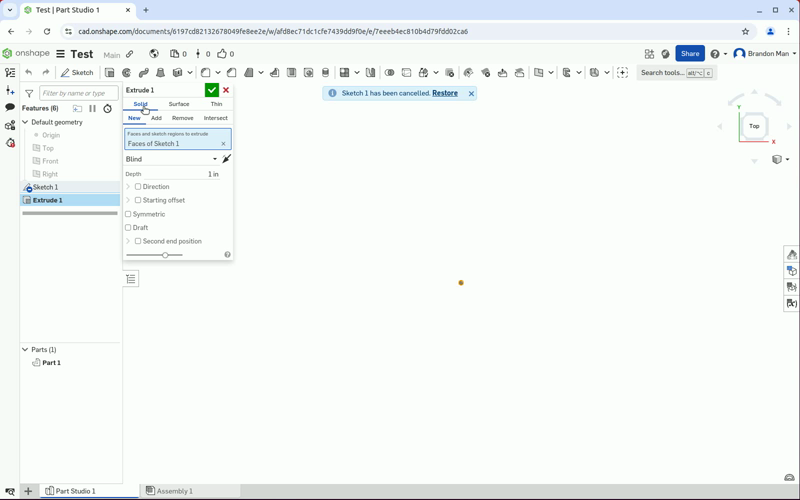
click(143, 106)
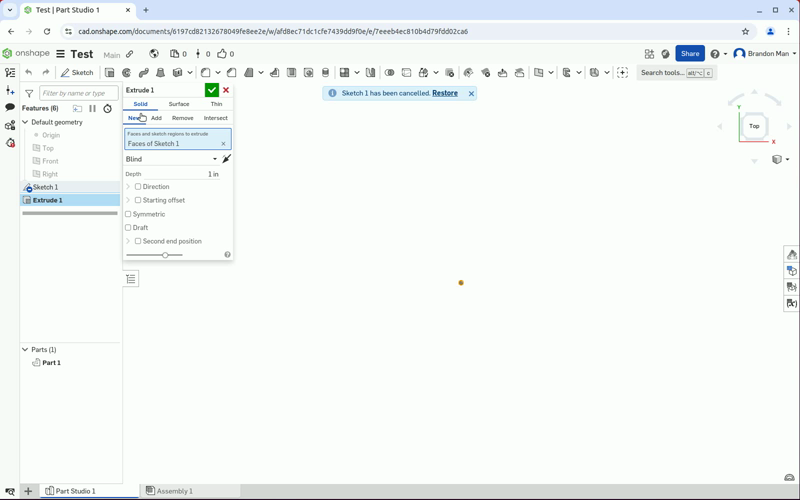
mouse_move(137, 120)
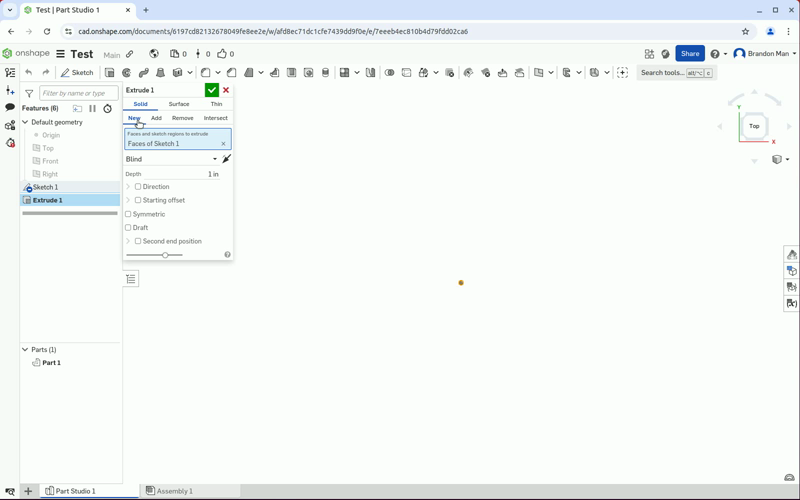
click(137, 120)
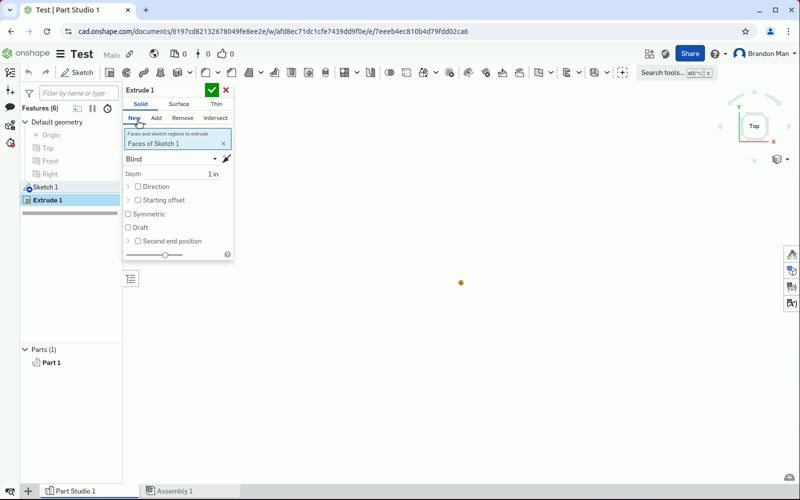
key(tab, 4)
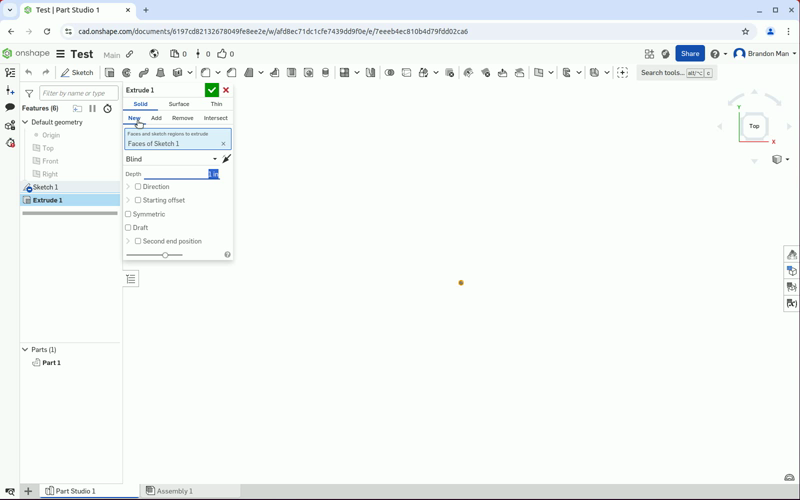
text(-19.979)
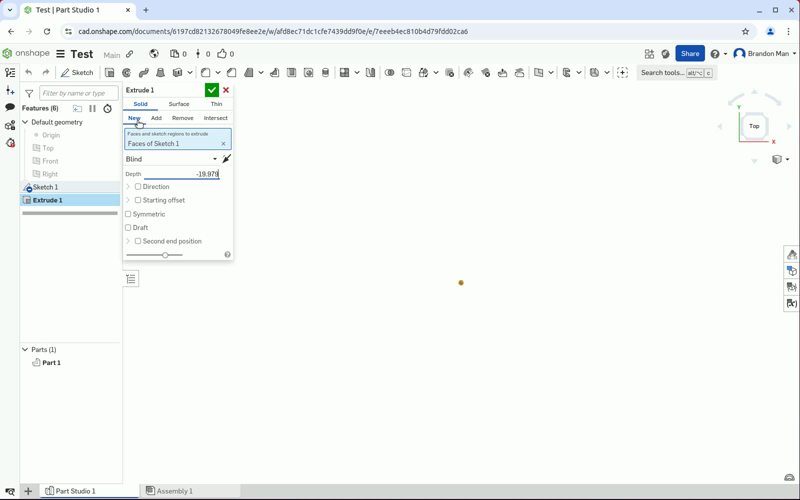
key(enter)
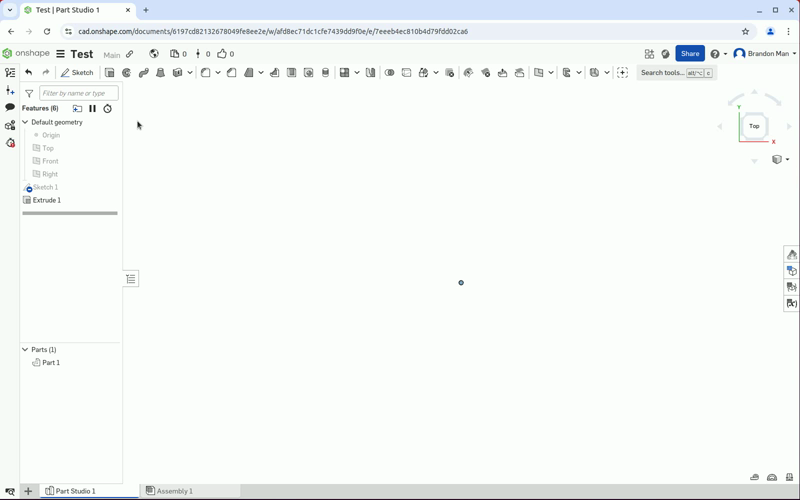
key(shift+h)
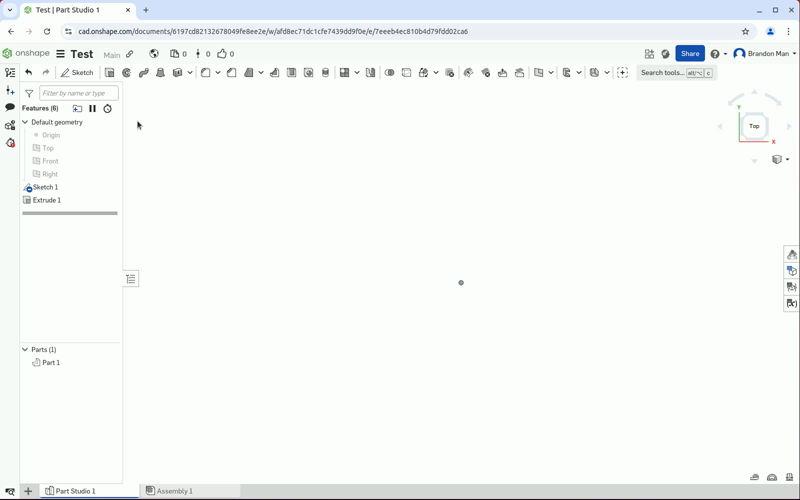
key(shift+h)
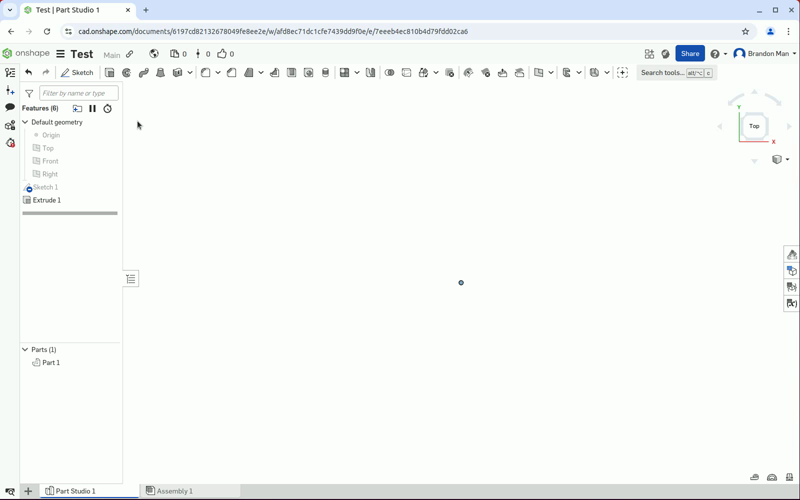
mouse_move(73, 189)
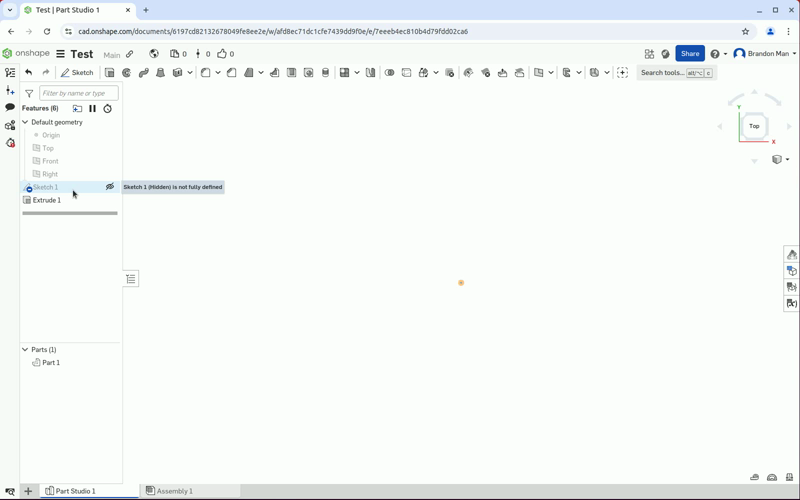
click(73, 189)
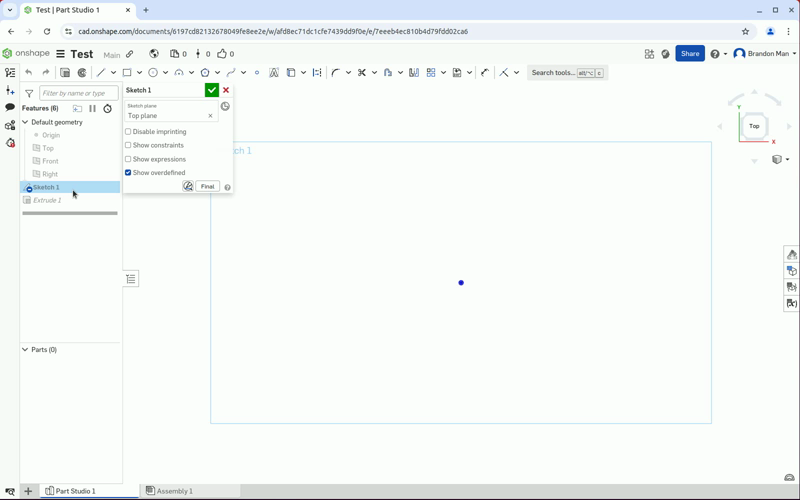
mouse_move(229, 92)
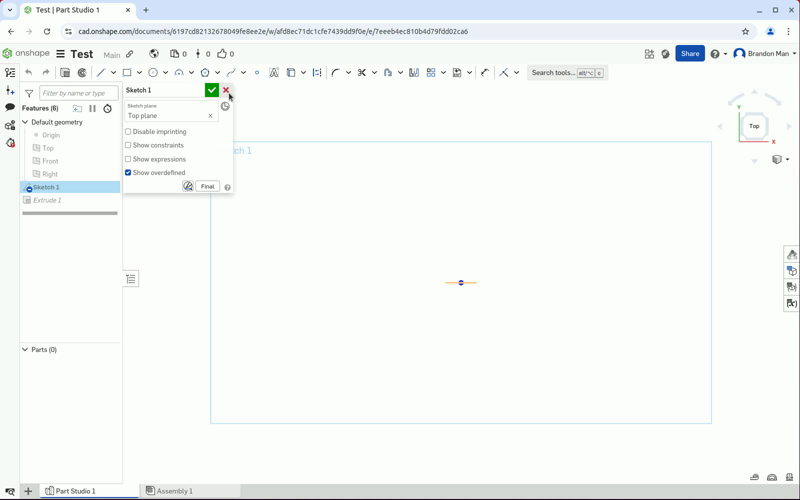
click(229, 92)
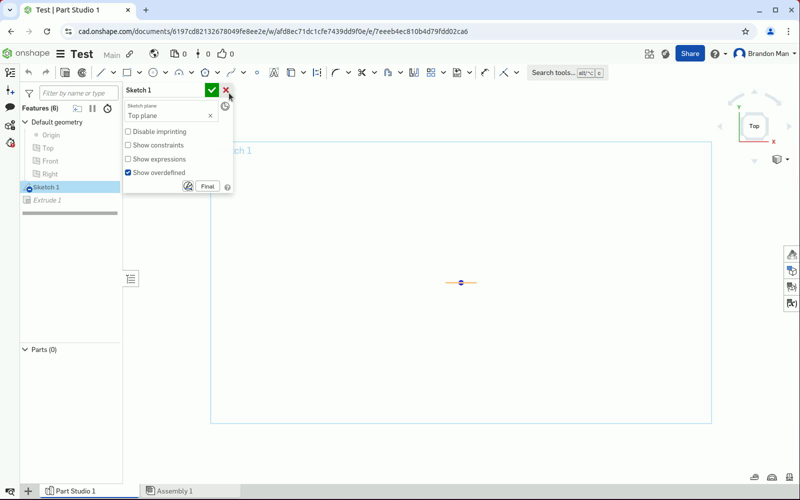
key(shift+s)
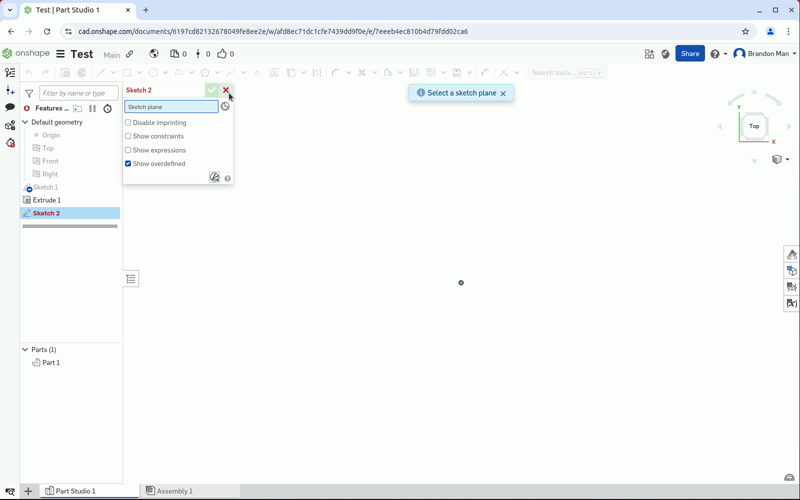
mouse_move(73, 150)
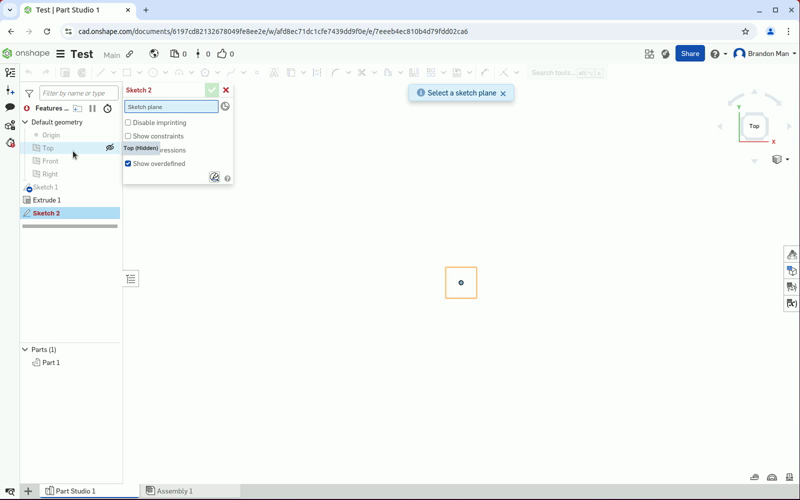
click(73, 150)
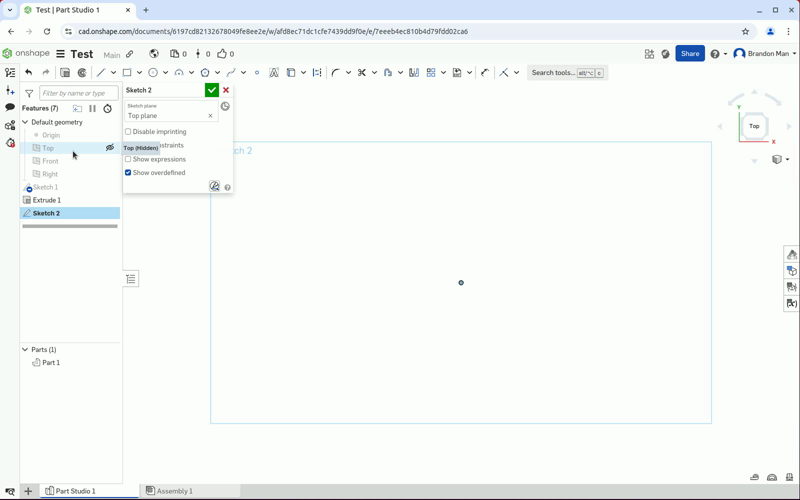
mouse_move(73, 352)
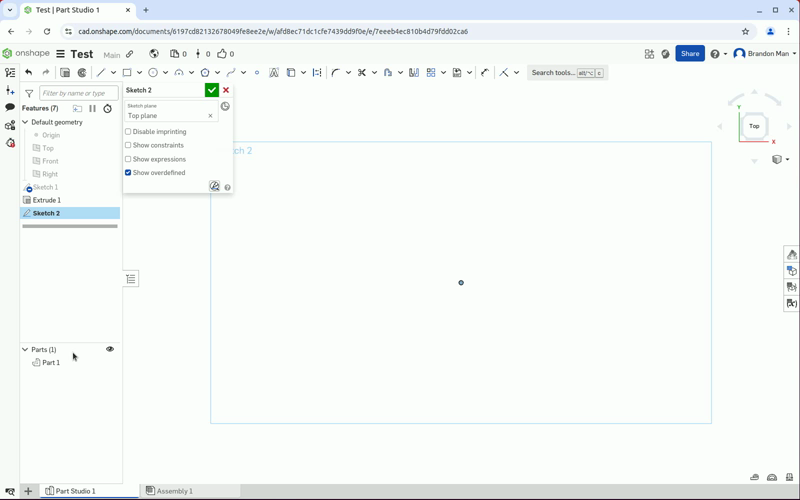
key(y)
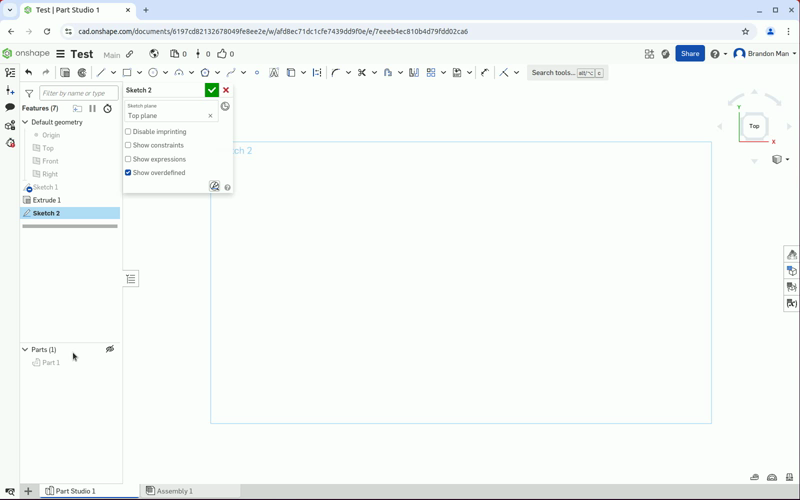
key(c)
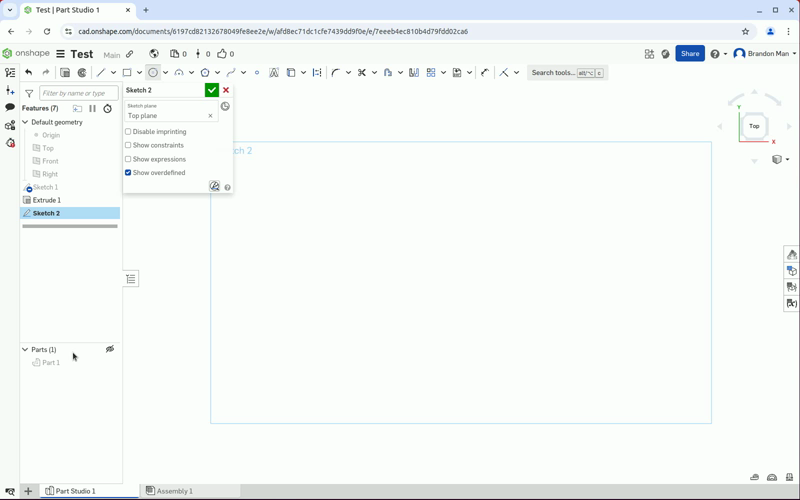
key_down(shift)
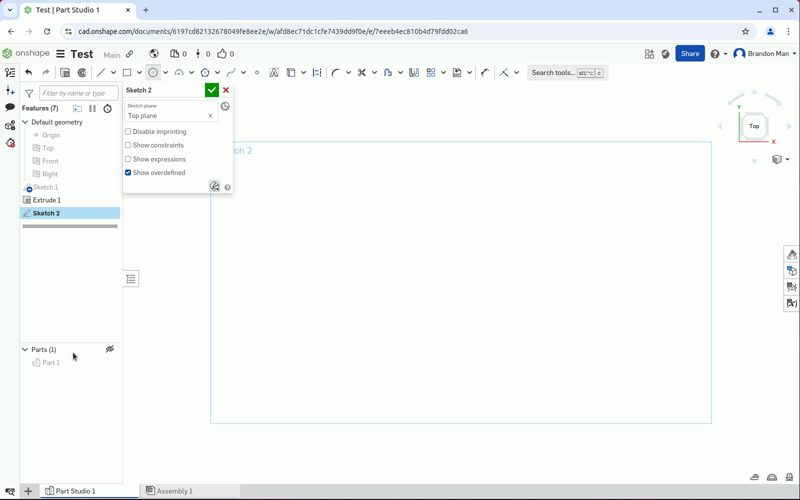
mouse_move(350, 282)
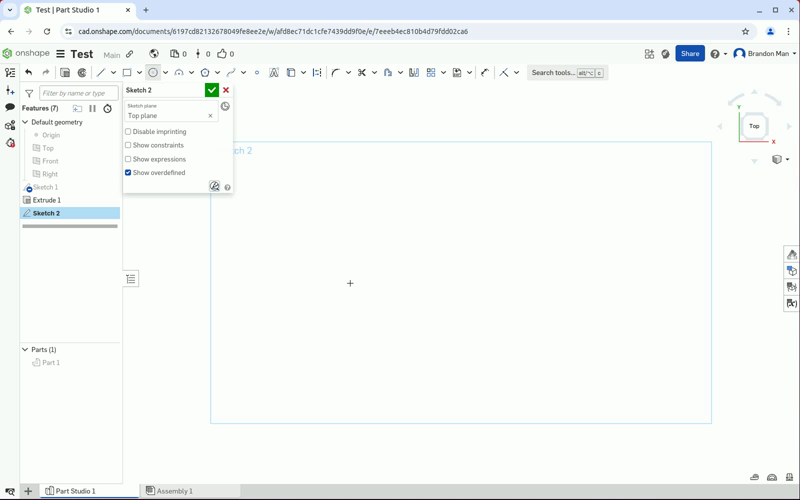
click(350, 282)
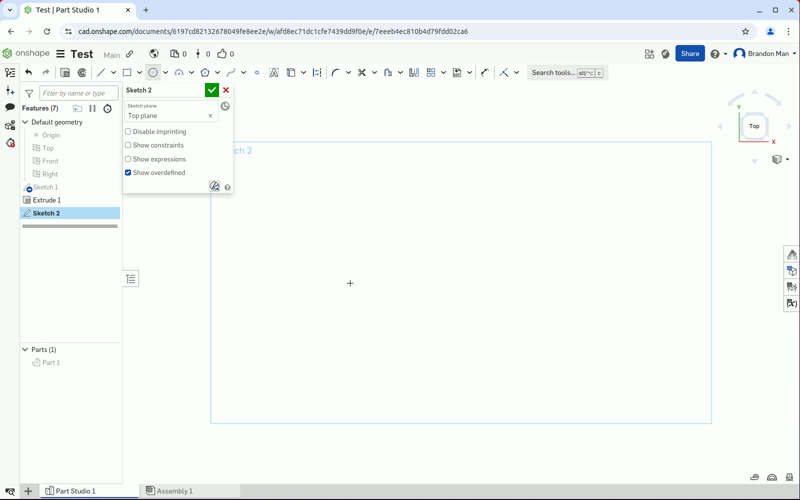
key_up(shift)
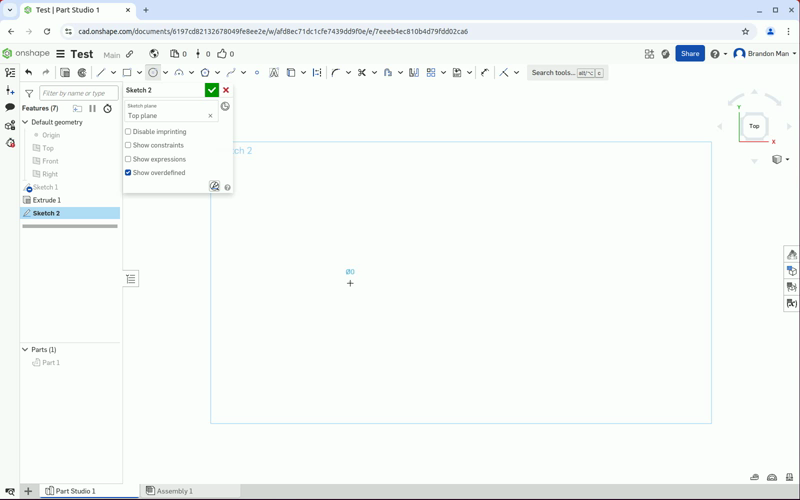
mouse_move(351, 282)
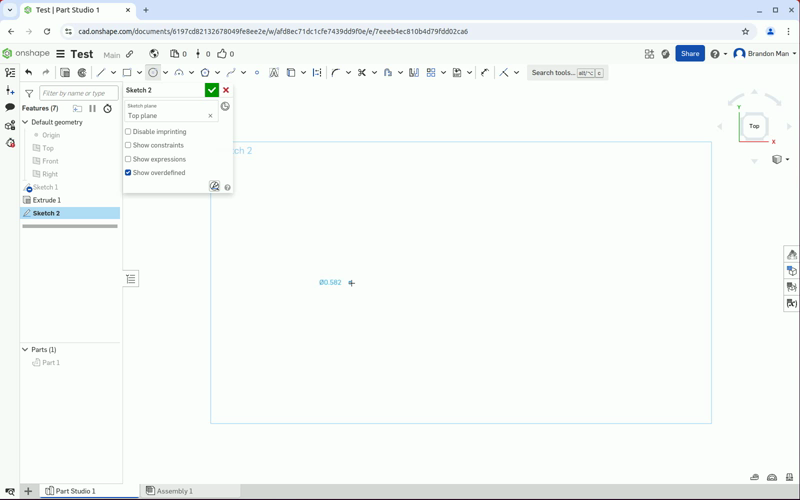
scroll(6)
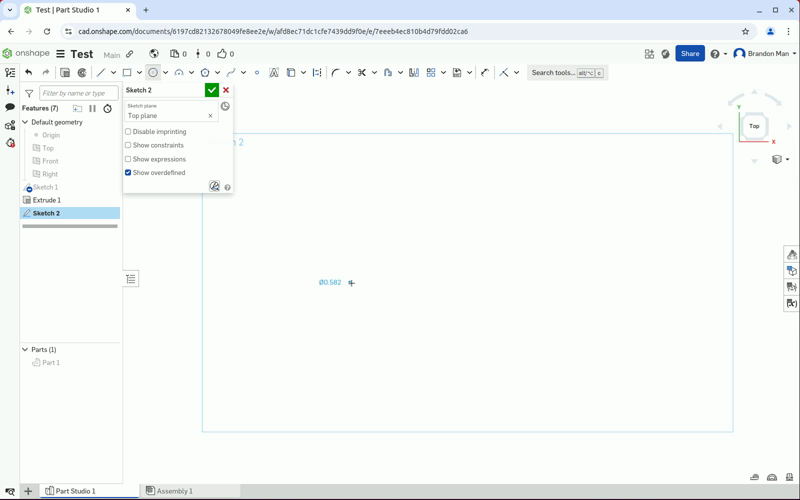
scroll(6)
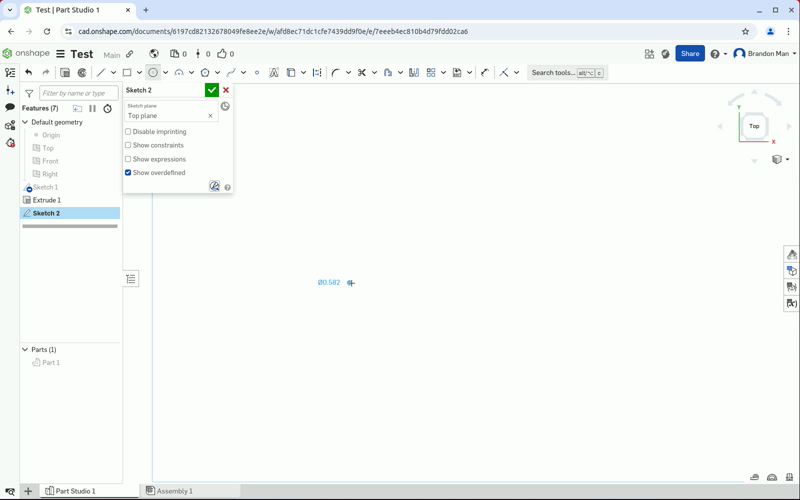
scroll(6)
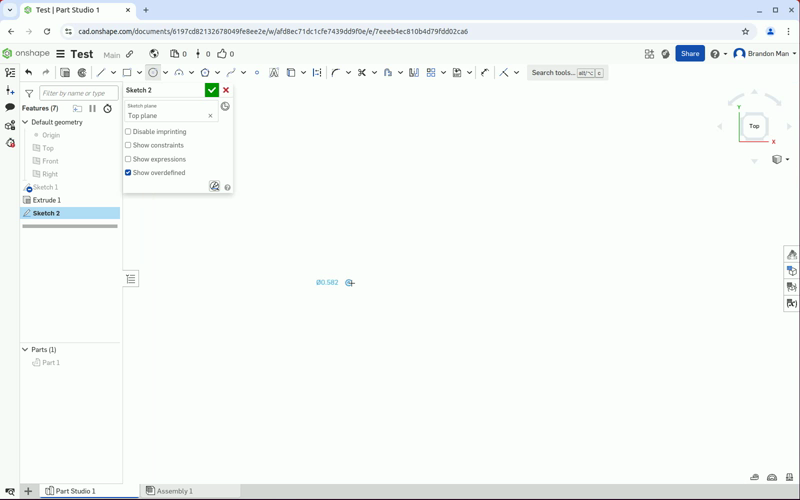
scroll(6)
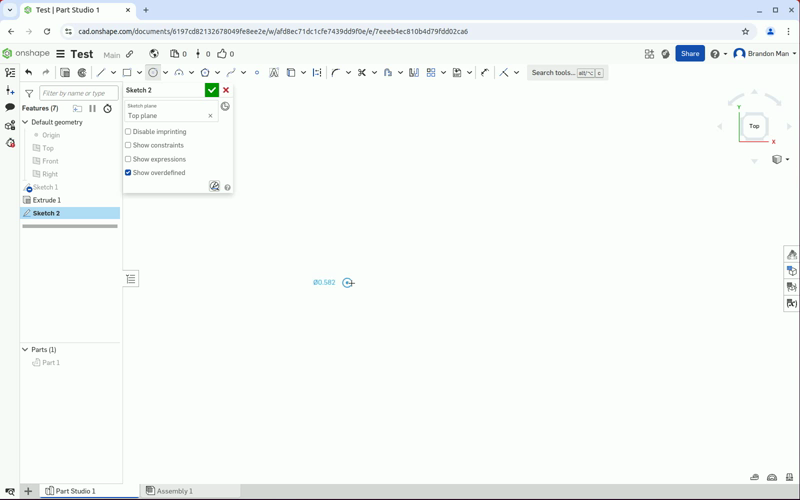
scroll(6)
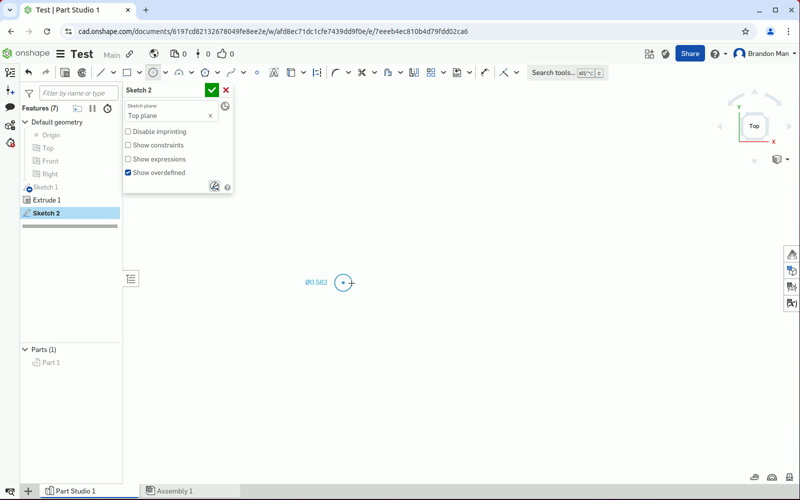
scroll(6)
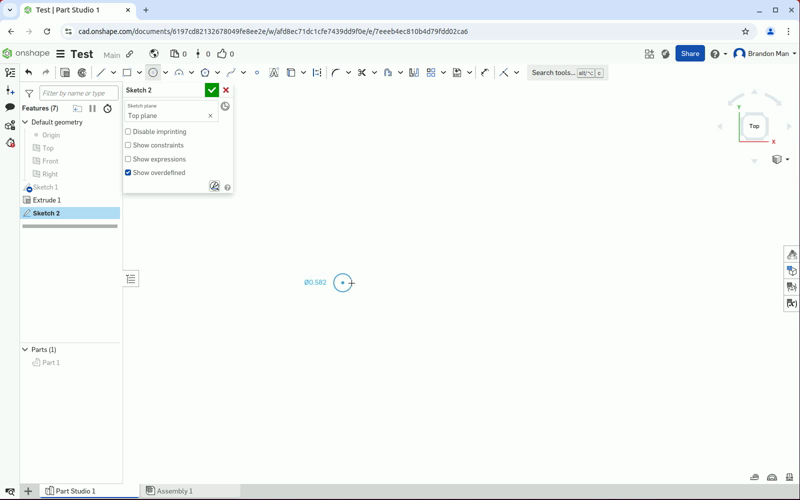
scroll(6)
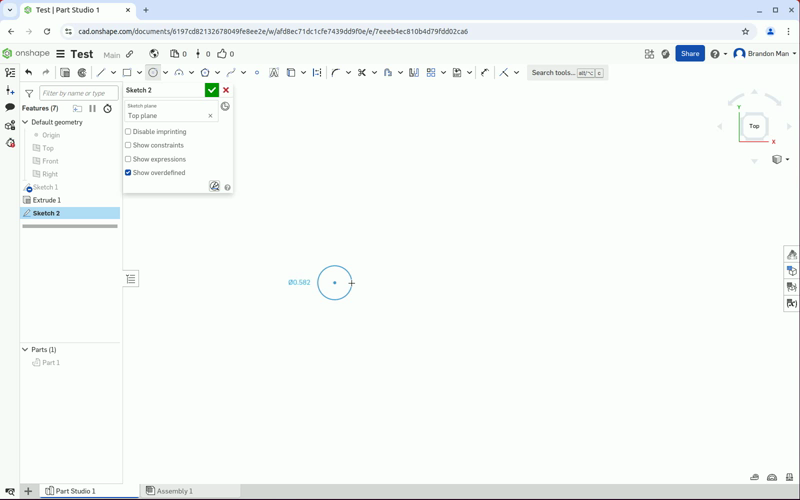
click(351, 282)
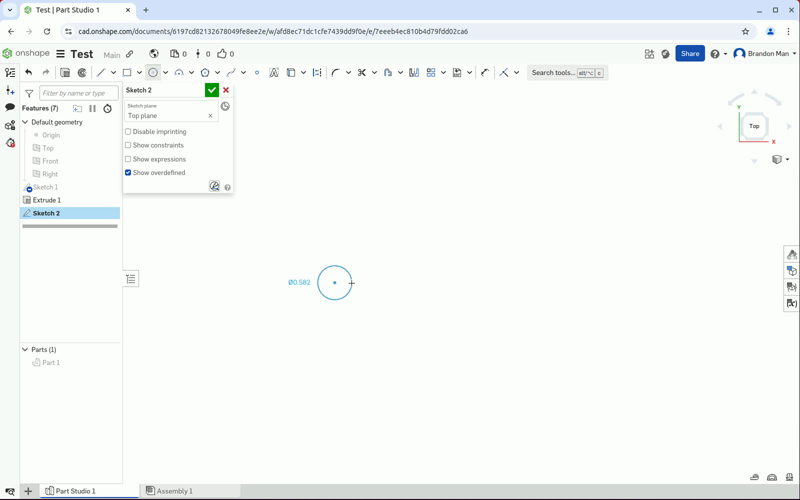
scroll(-6)
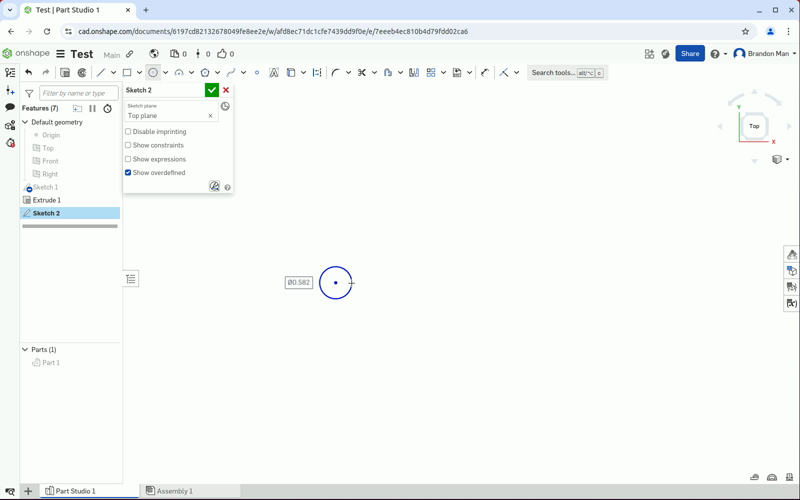
scroll(-6)
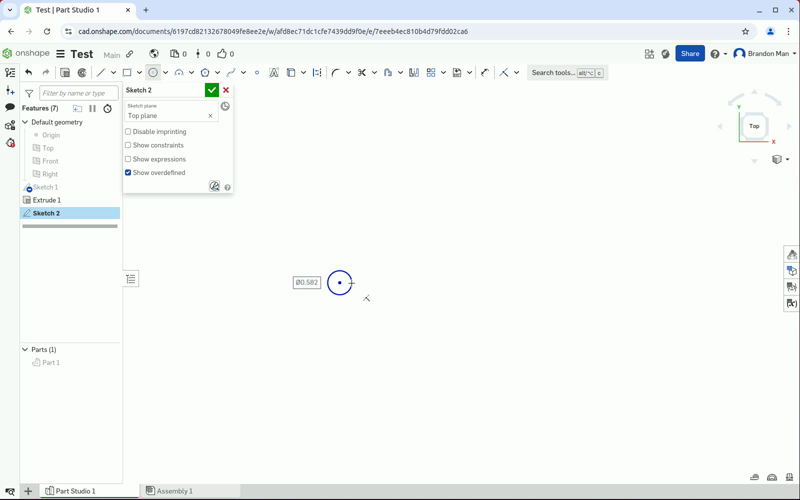
scroll(-6)
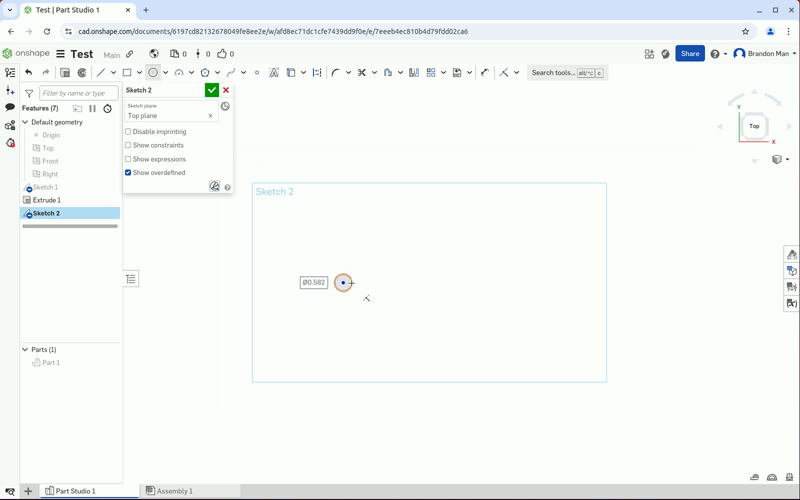
scroll(-6)
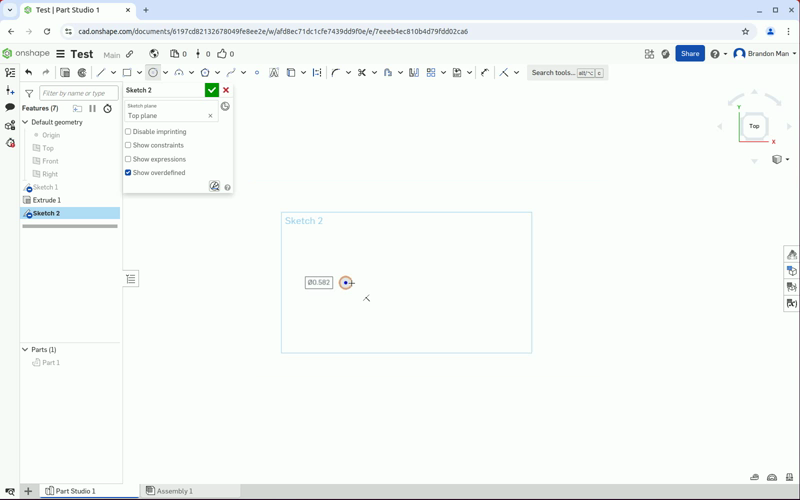
scroll(-6)
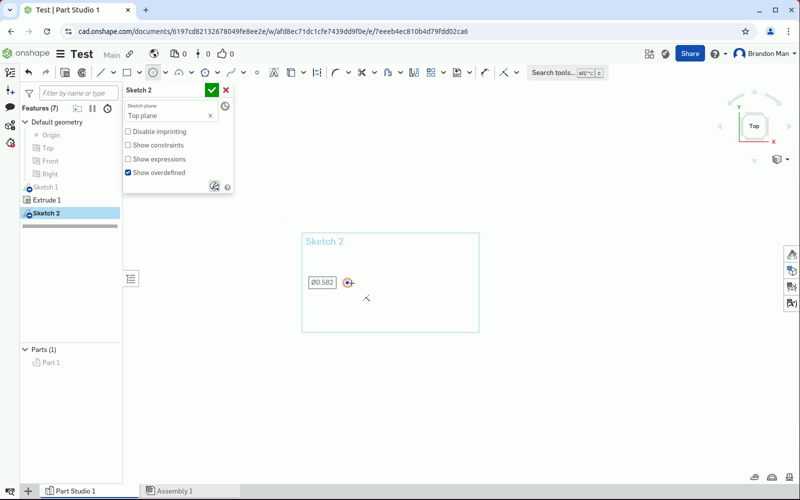
scroll(-6)
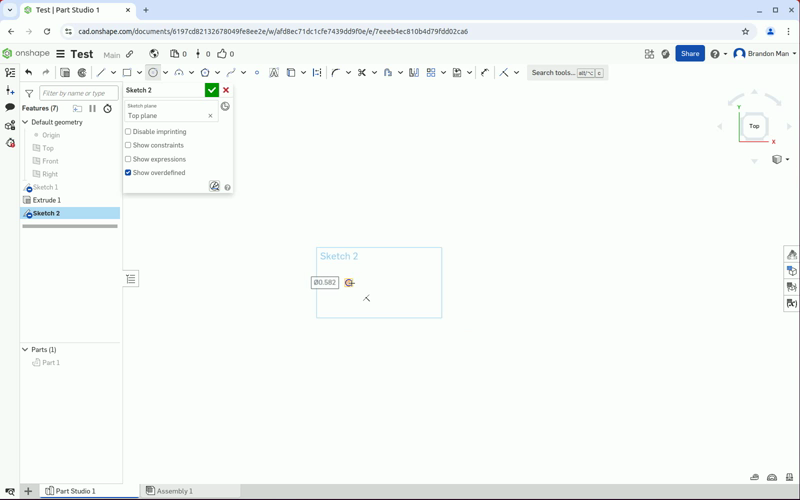
scroll(-6)
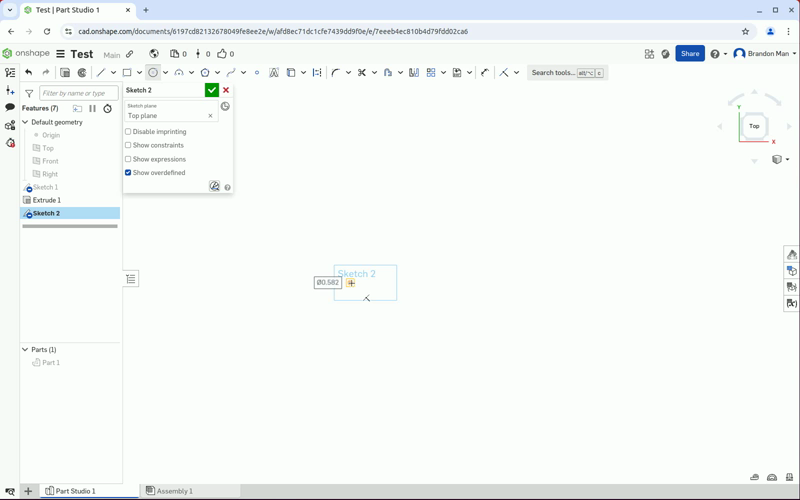
key(esc)
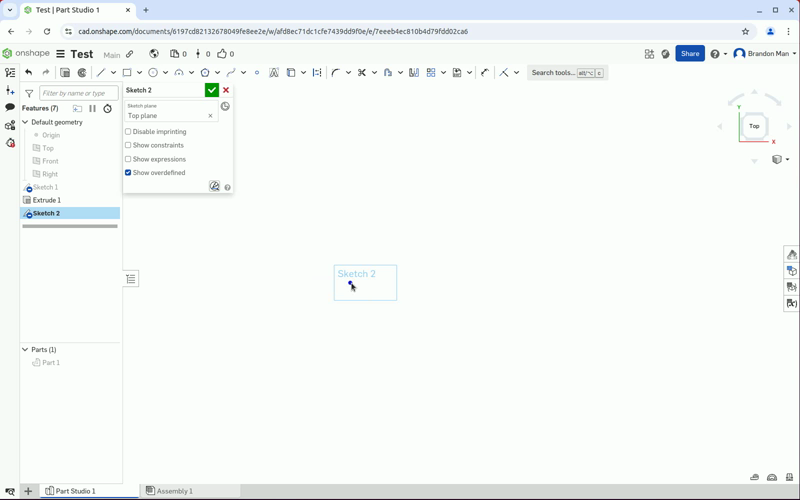
mouse_move(350, 283)
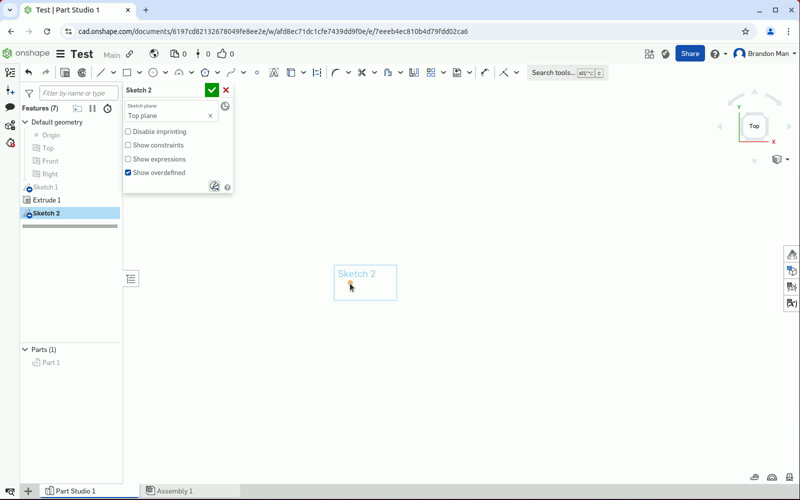
scroll(6)
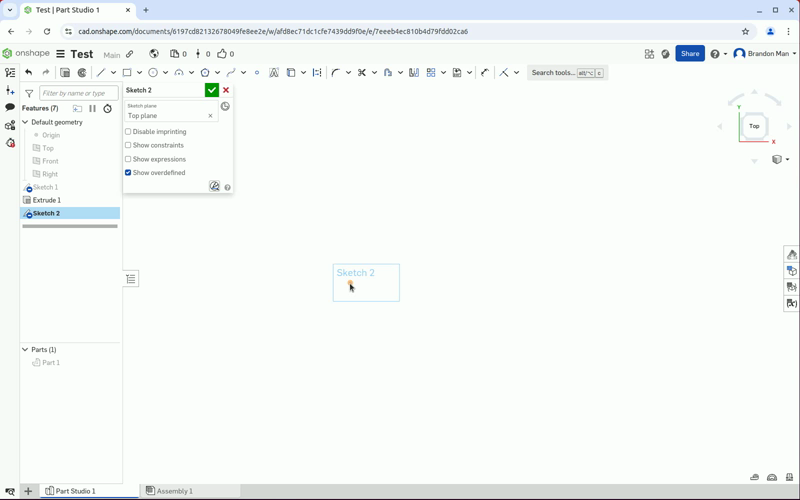
scroll(6)
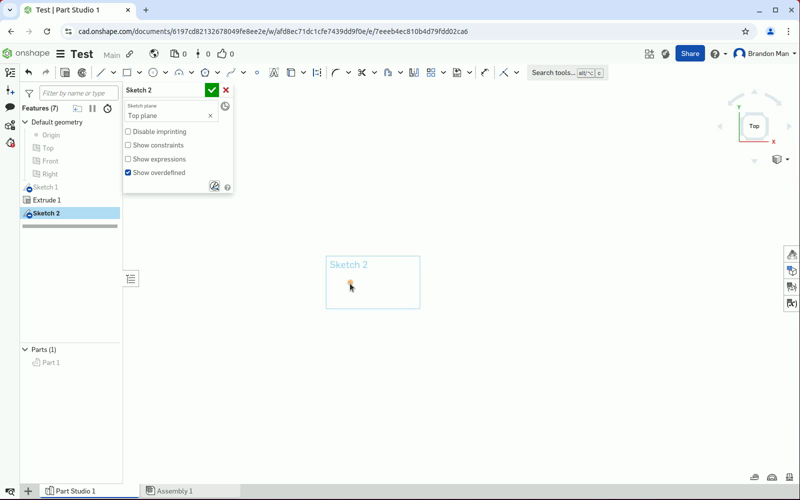
scroll(6)
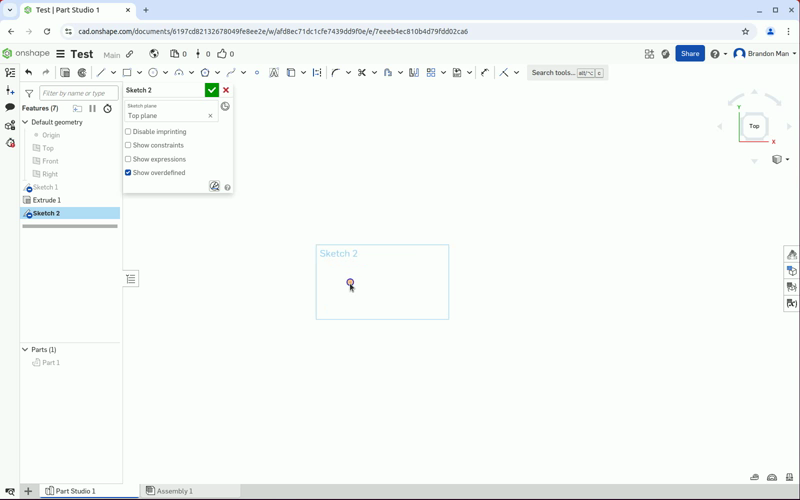
scroll(6)
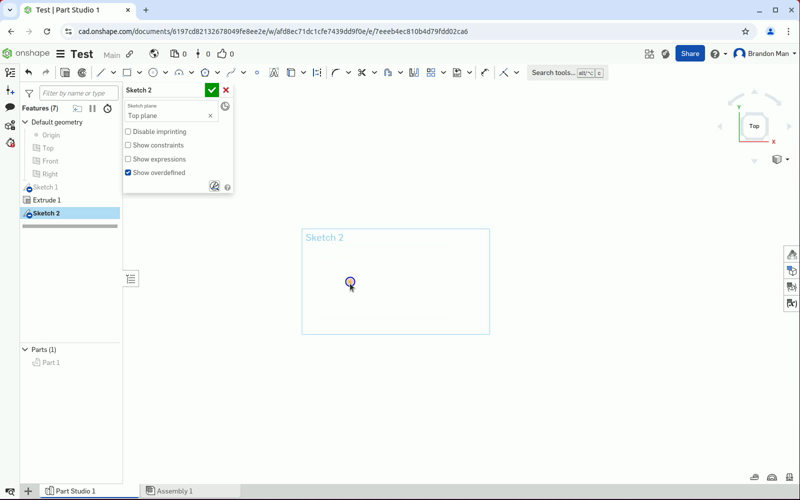
scroll(6)
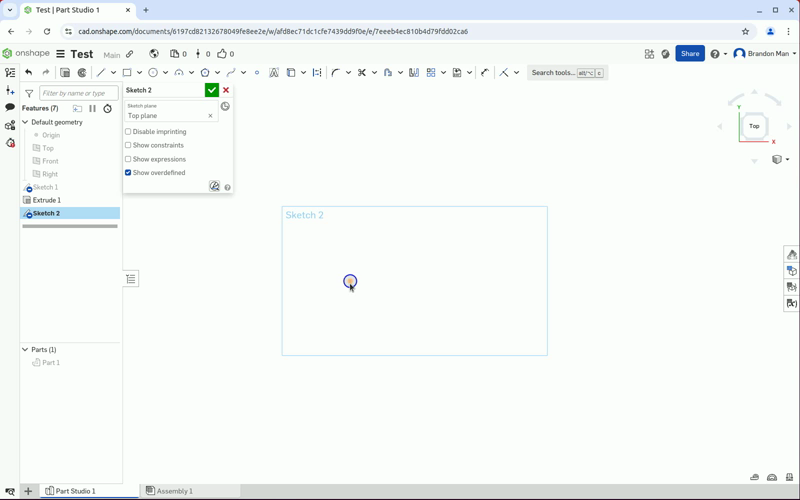
scroll(6)
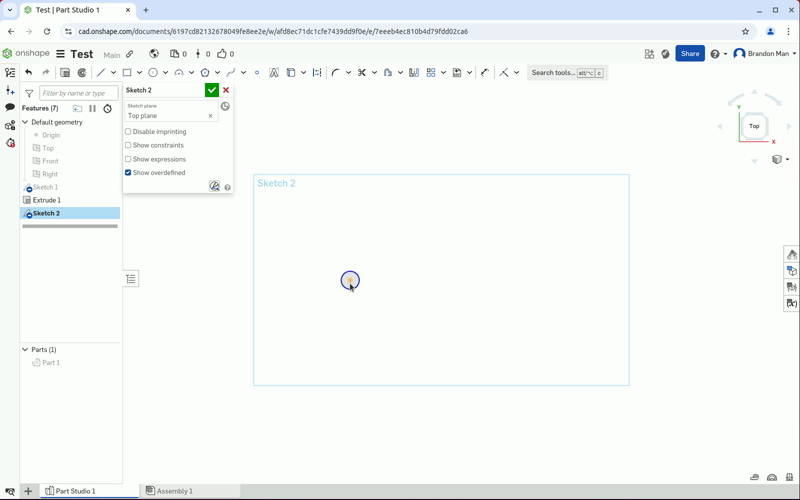
scroll(6)
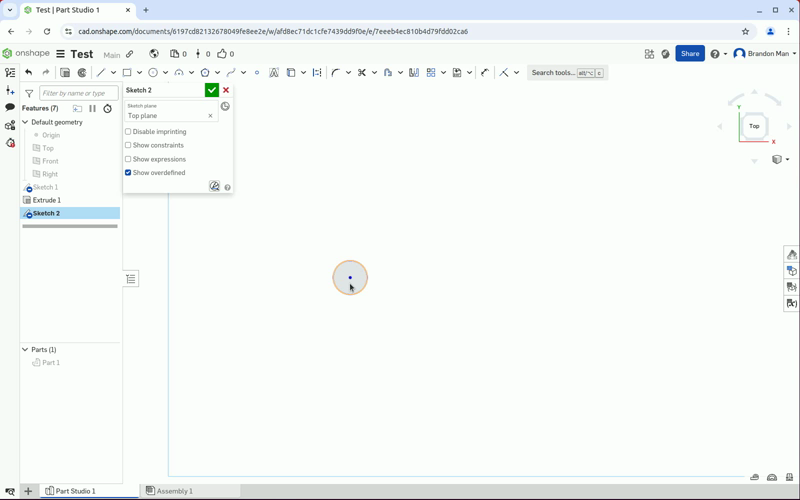
click(350, 283)
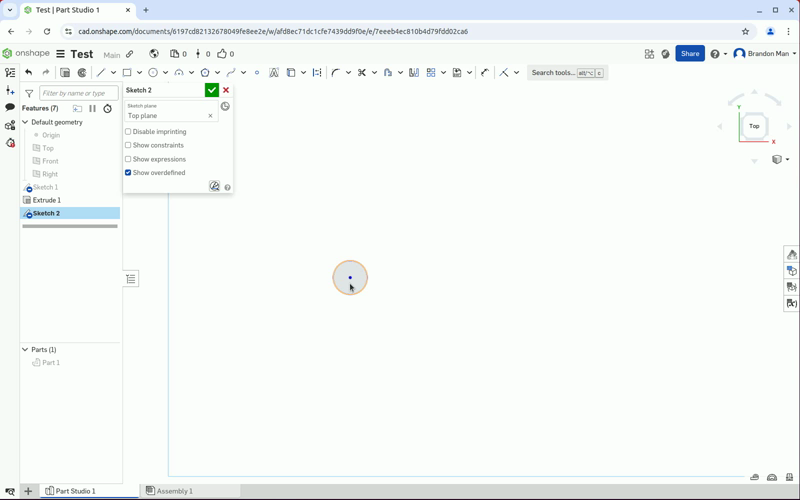
scroll(-6)
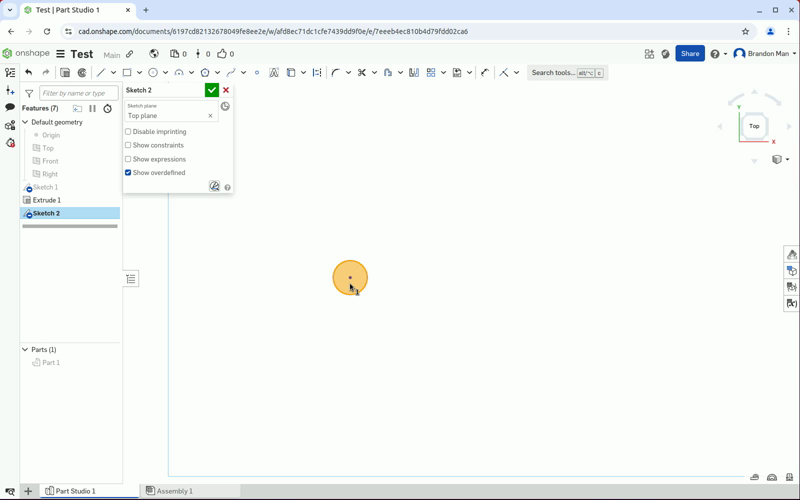
scroll(-6)
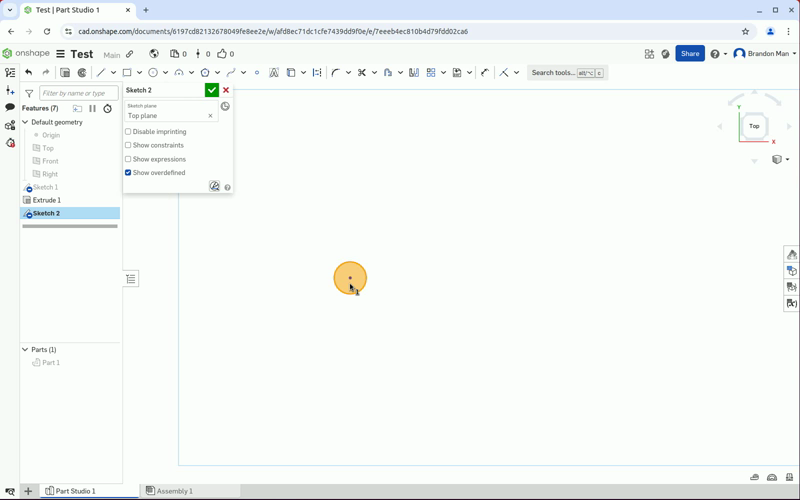
scroll(-6)
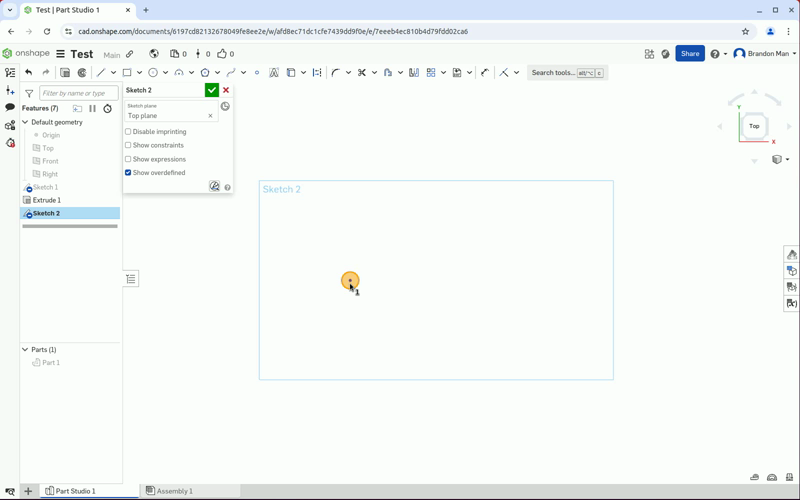
scroll(-6)
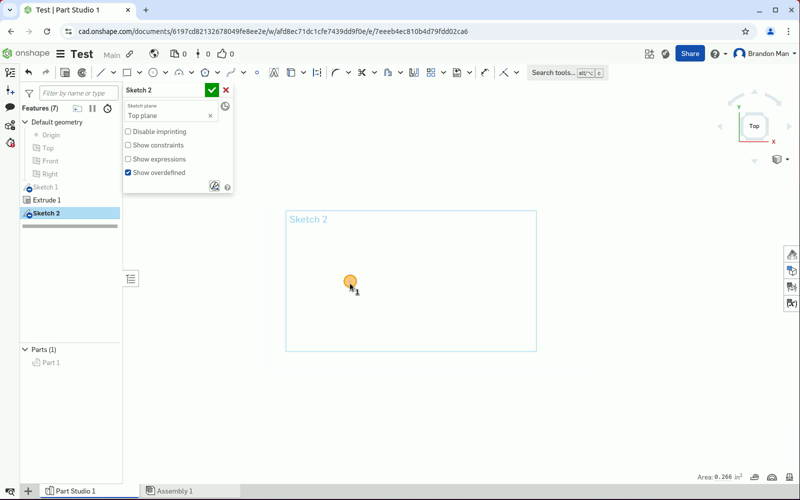
scroll(-6)
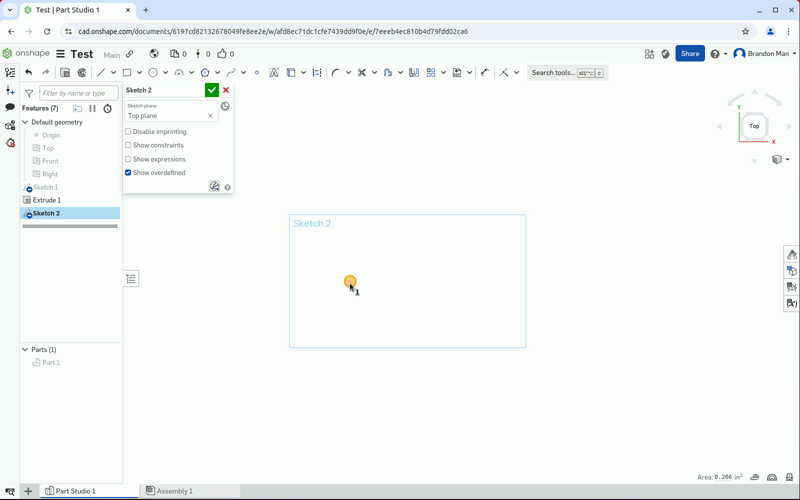
scroll(-6)
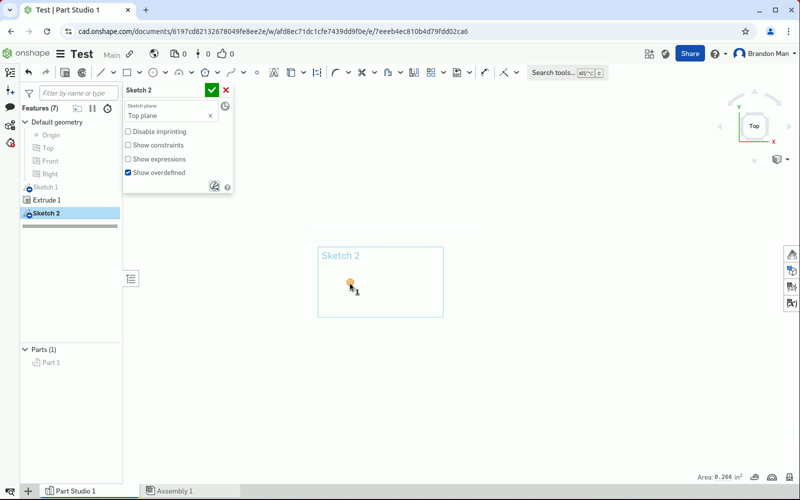
scroll(-6)
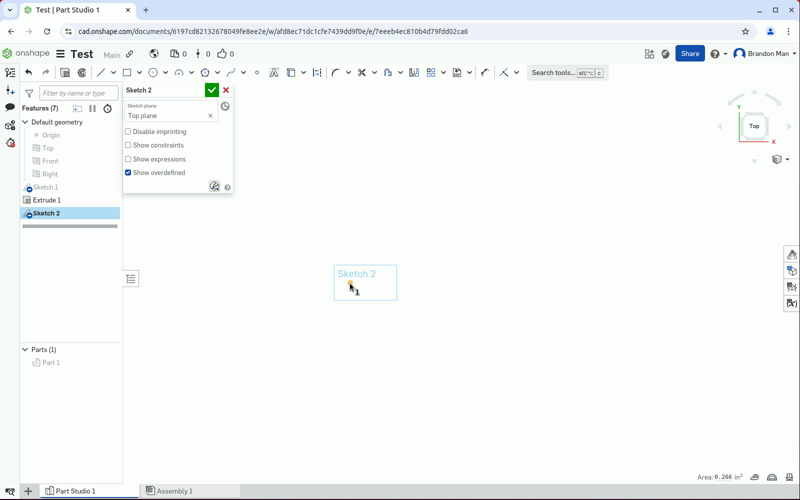
mouse_move(73, 352)
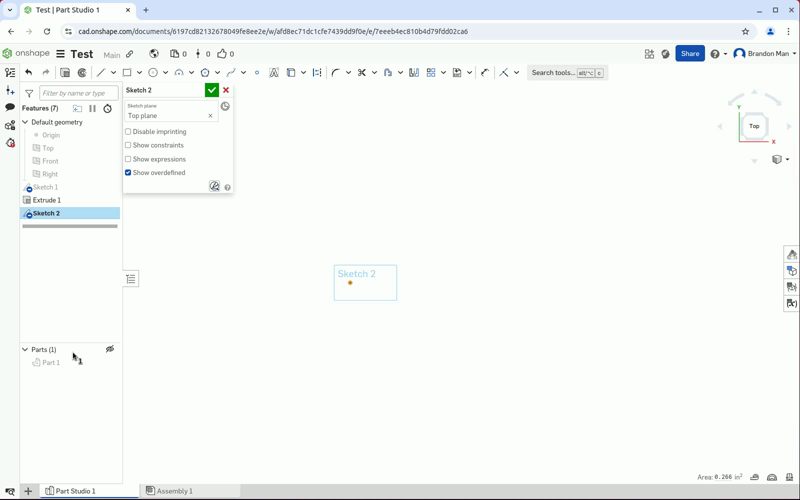
key(shift+y)
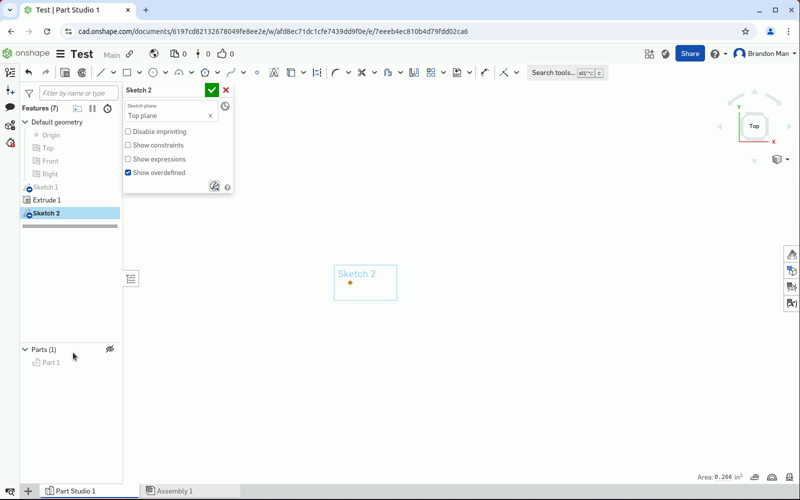
key(shift+e)
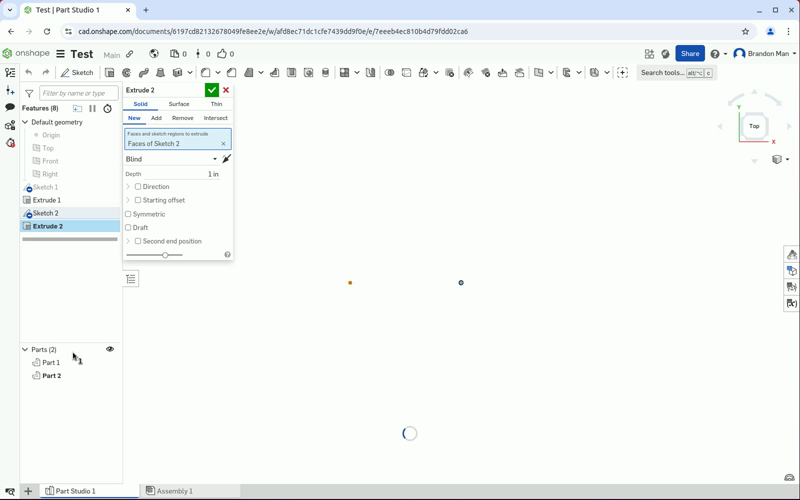
mouse_move(143, 106)
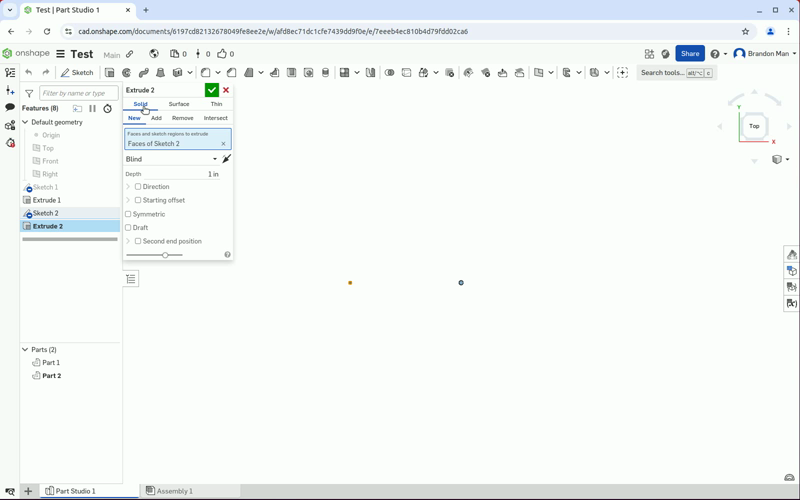
click(143, 106)
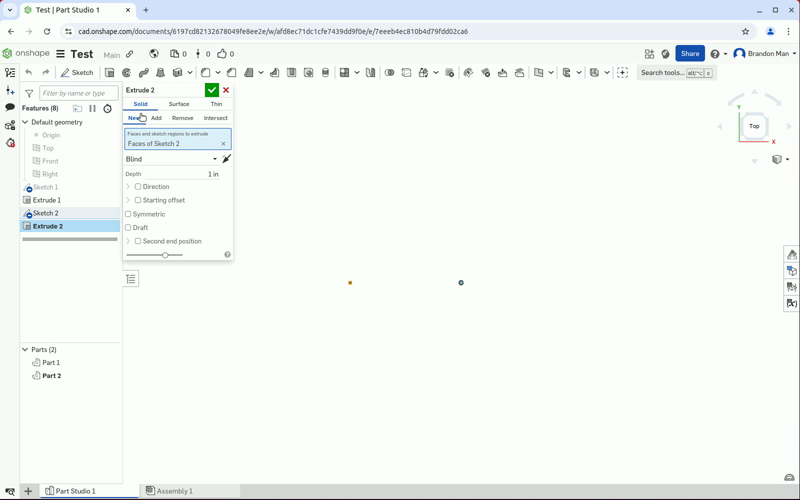
mouse_move(137, 120)
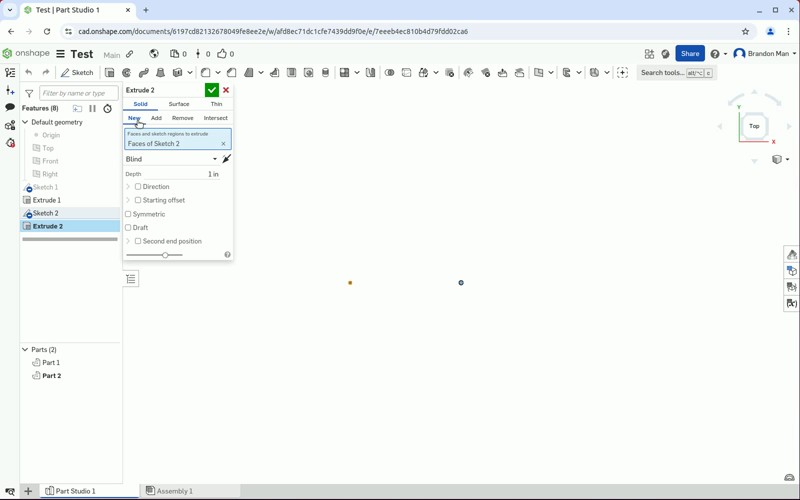
click(137, 120)
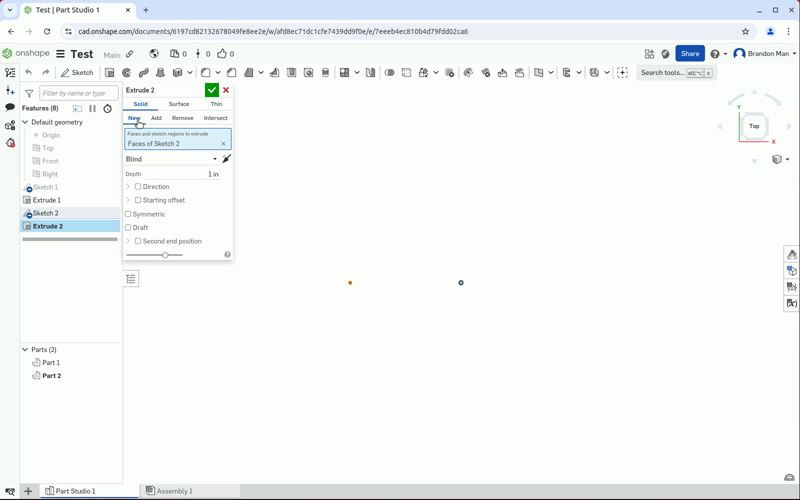
key(tab, 4)
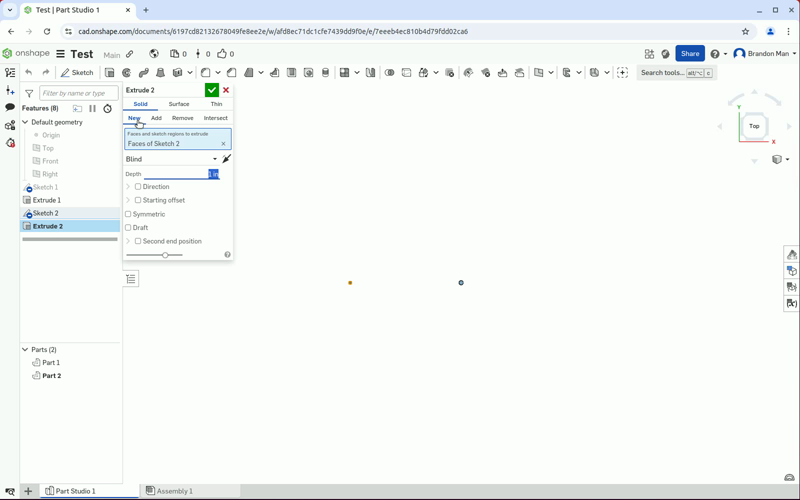
text(-19.979)
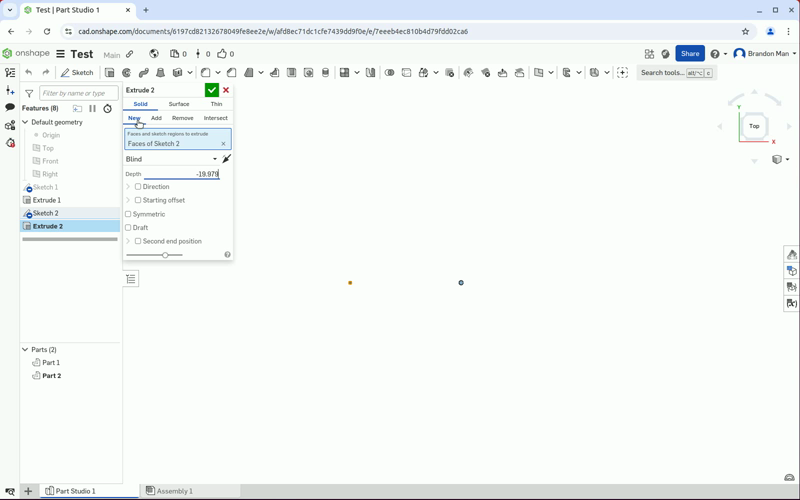
key(enter)
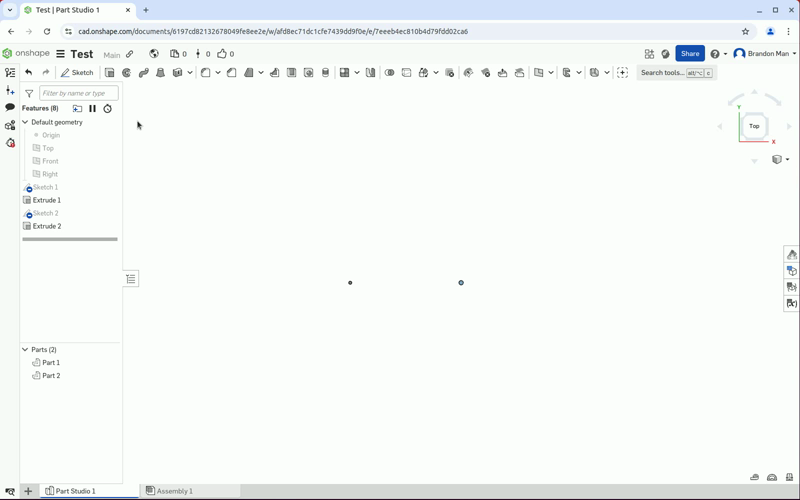
key(shift+h)
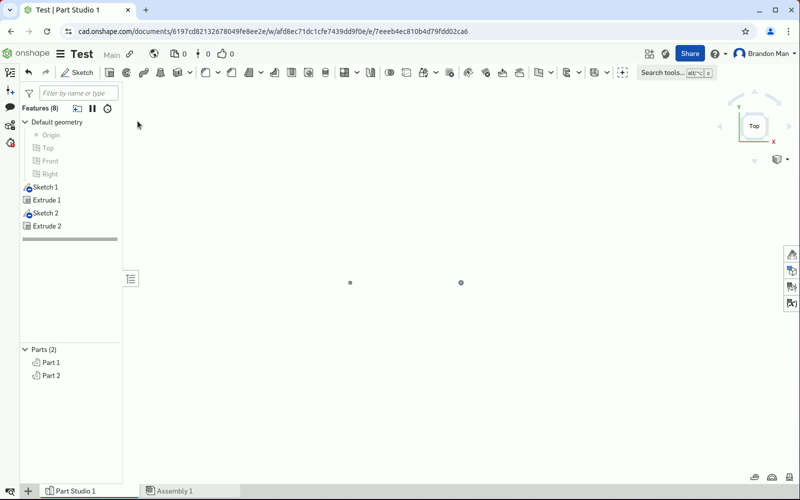
key(shift+h)
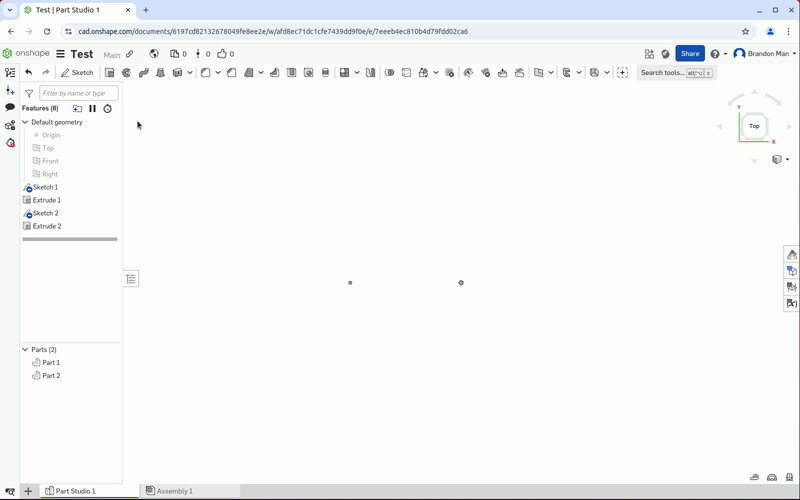
key(shift+7)
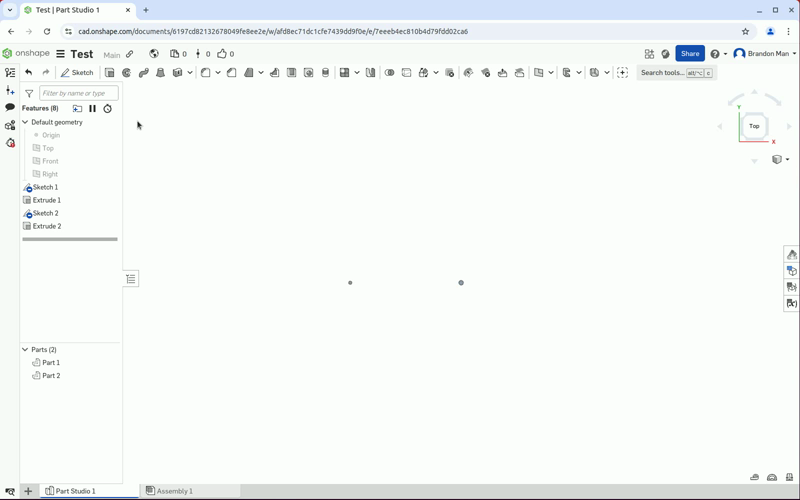
key(up, 3)
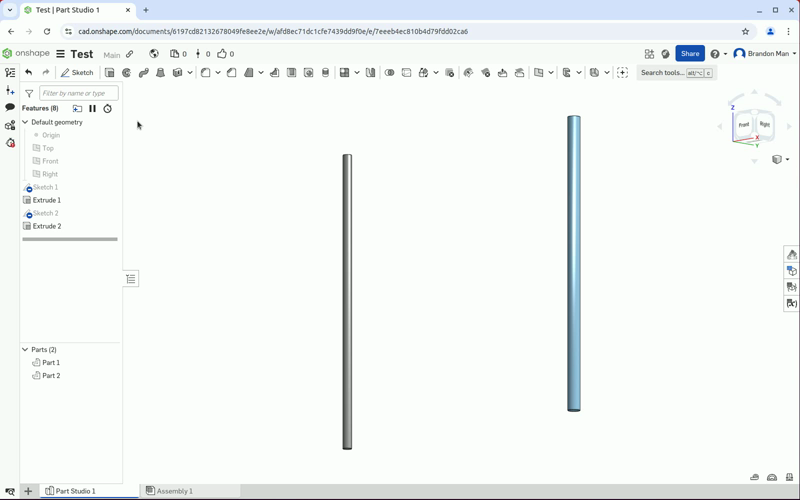
key(left, 3)
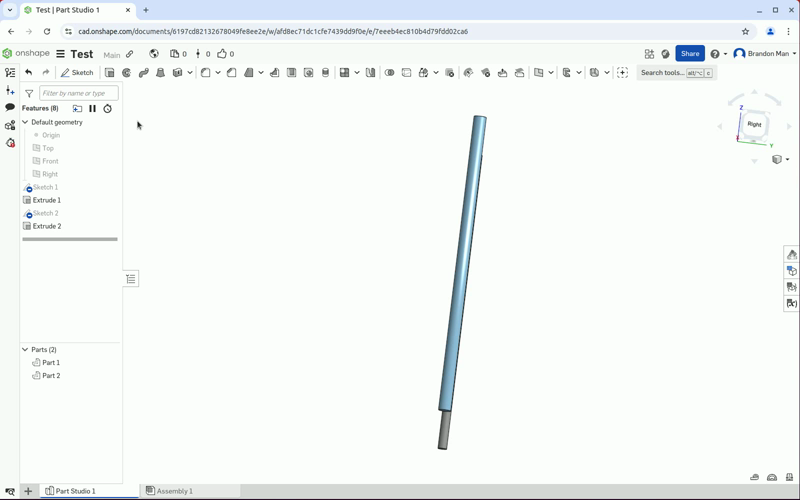
key(right, 3)
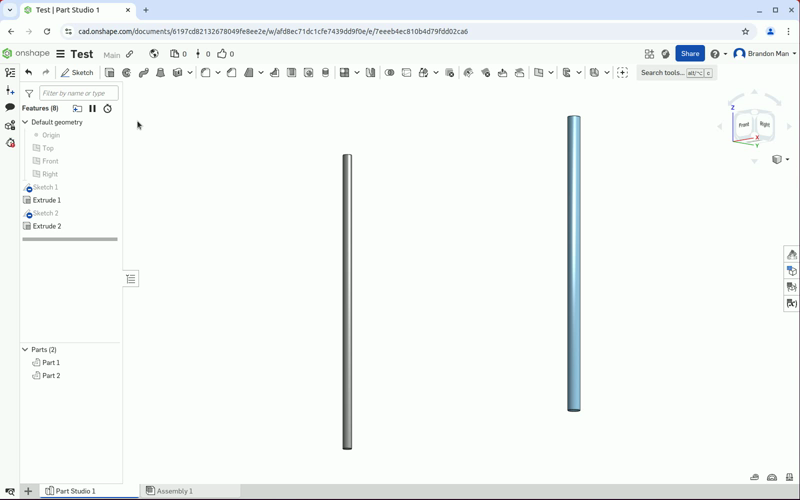
key(down, 3)
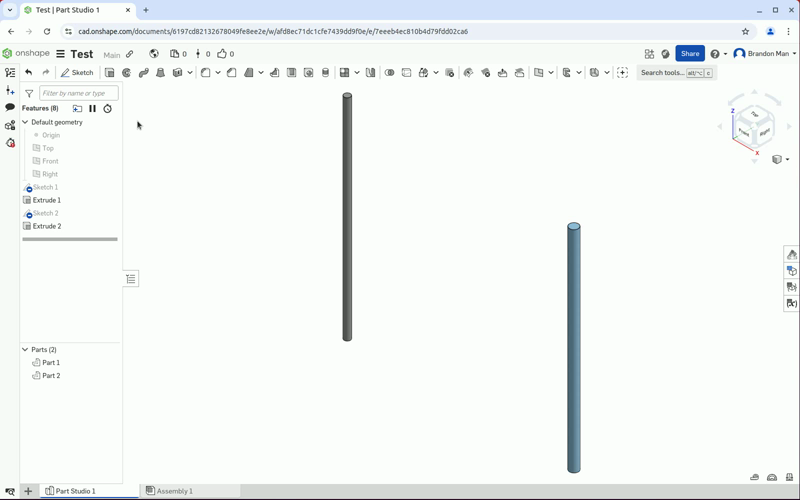
mouse_move(73, 189)
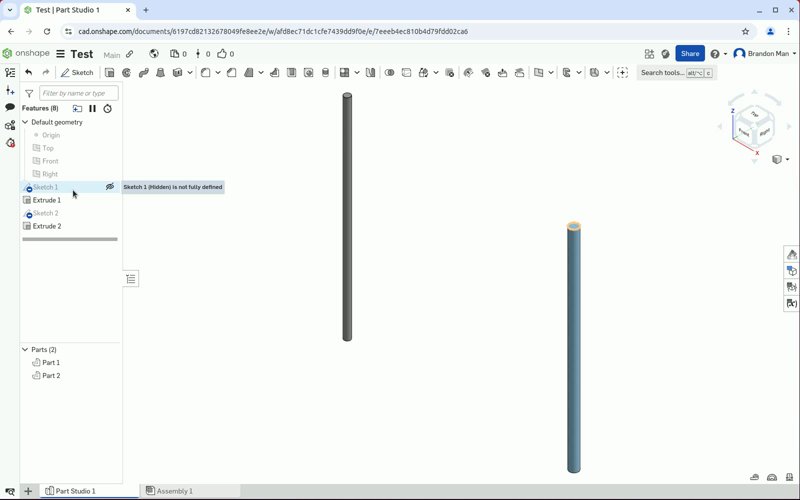
click(73, 189)